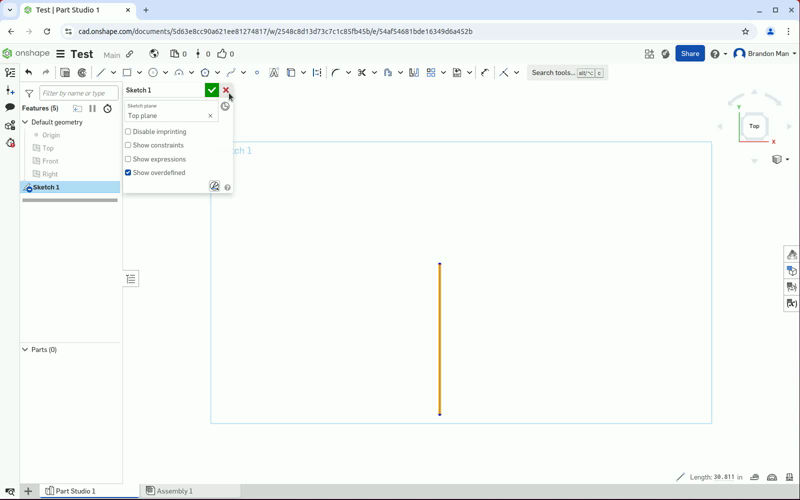
key(shift+h)
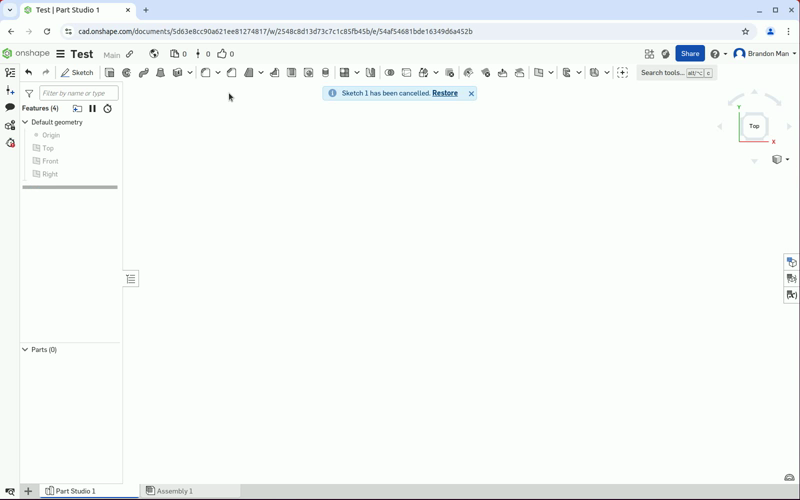
mouse_move(73, 352)
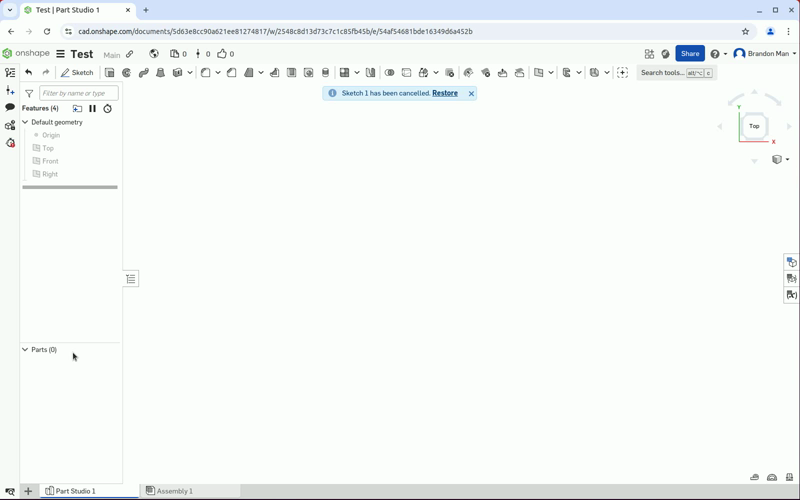
key(y)
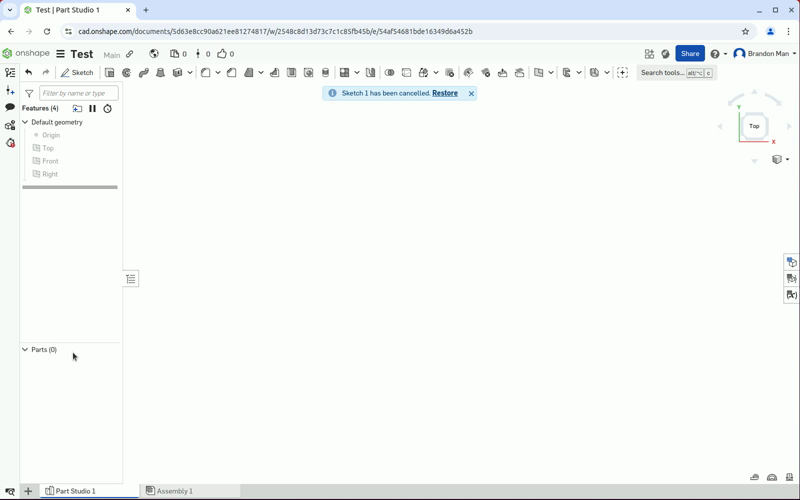
key(shift+p)
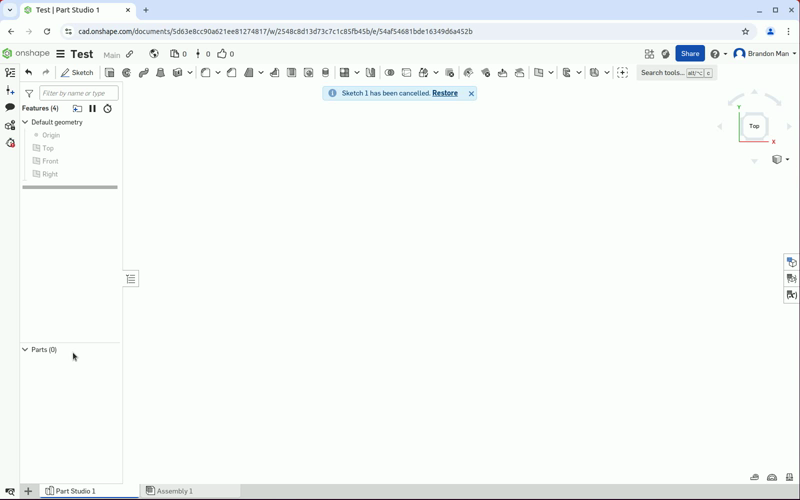
key(space)
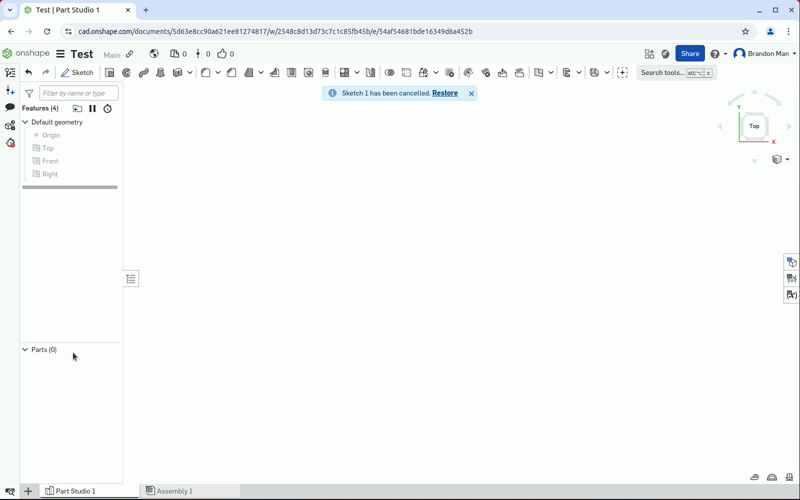
key_down(shift)
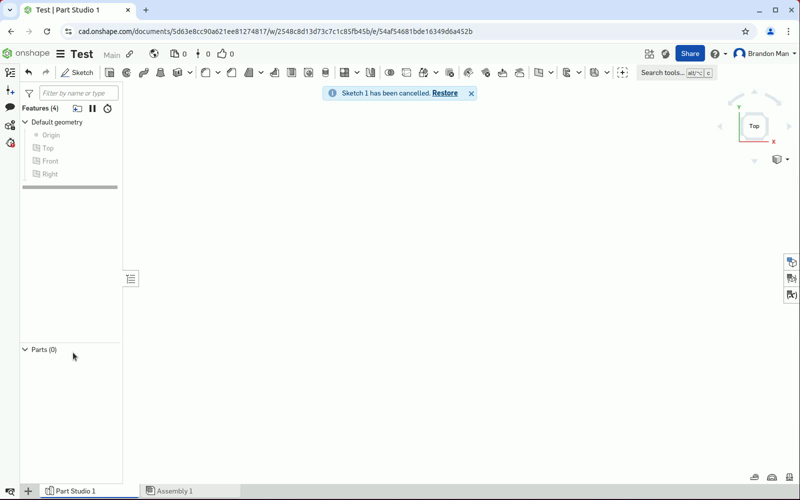
key(up)
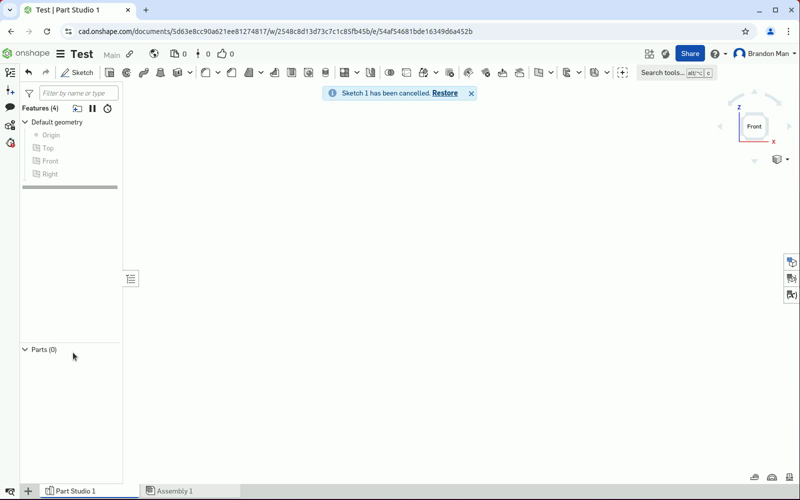
key_up(shift)
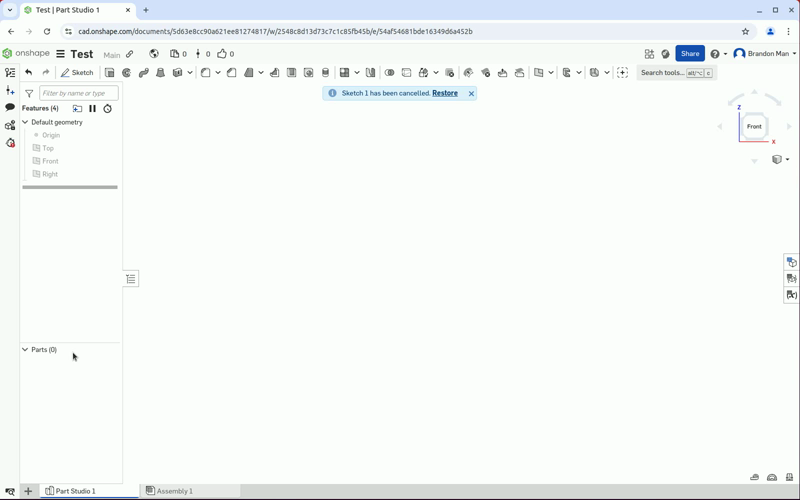
mouse_move(73, 352)
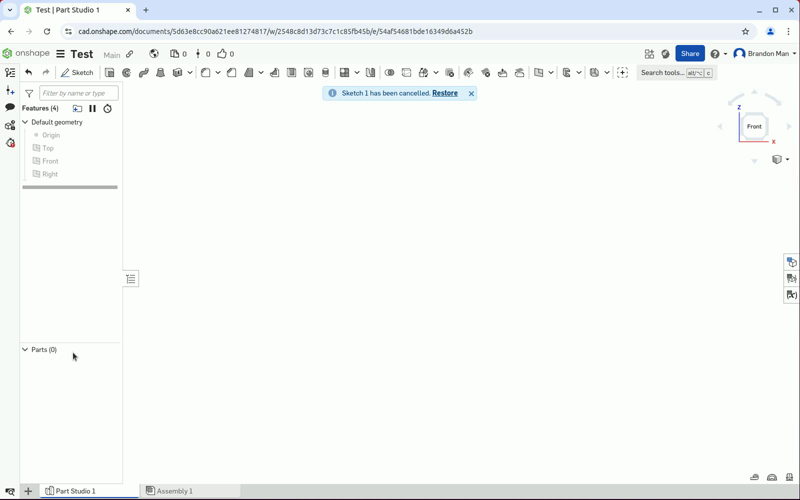
key(shift+y)
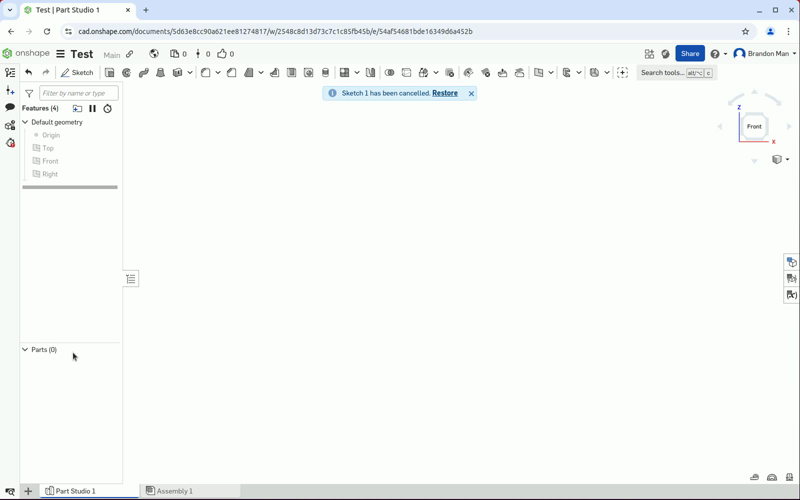
key(shift+s)
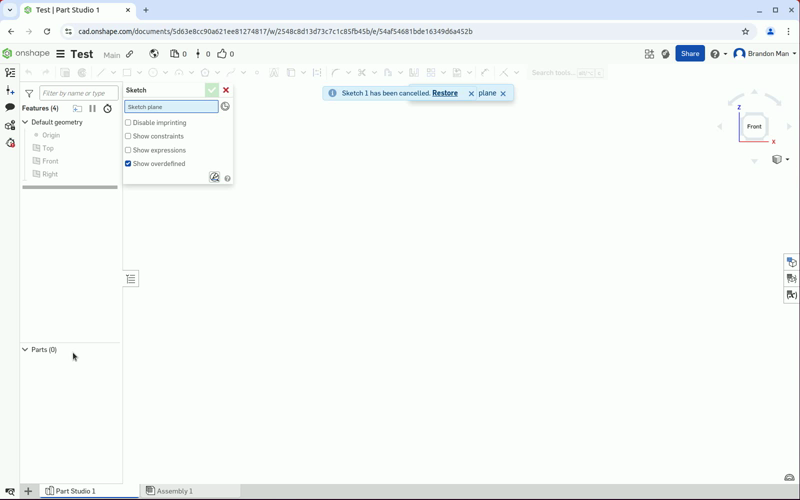
mouse_move(73, 163)
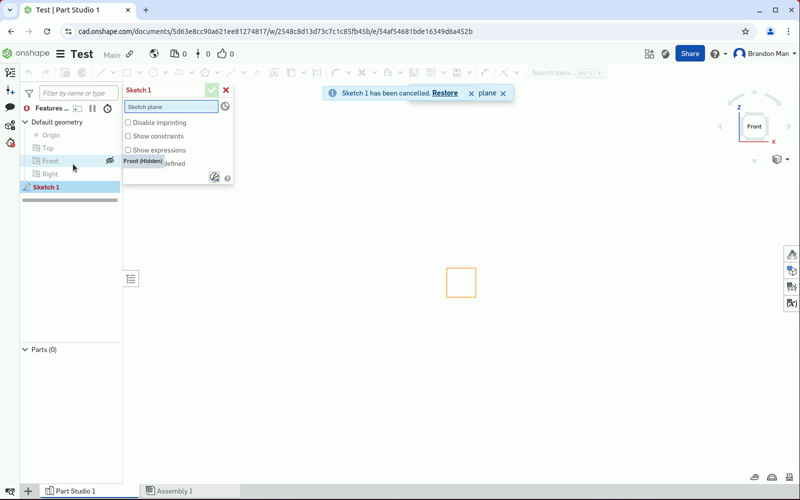
click(73, 163)
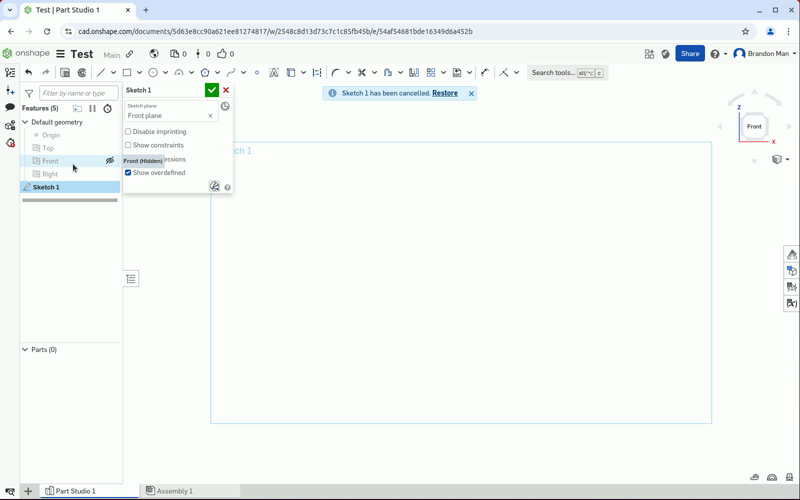
mouse_move(73, 352)
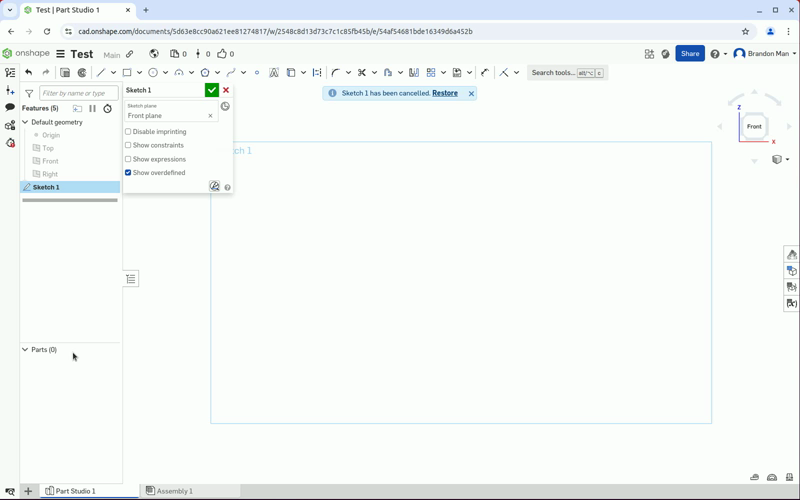
key(y)
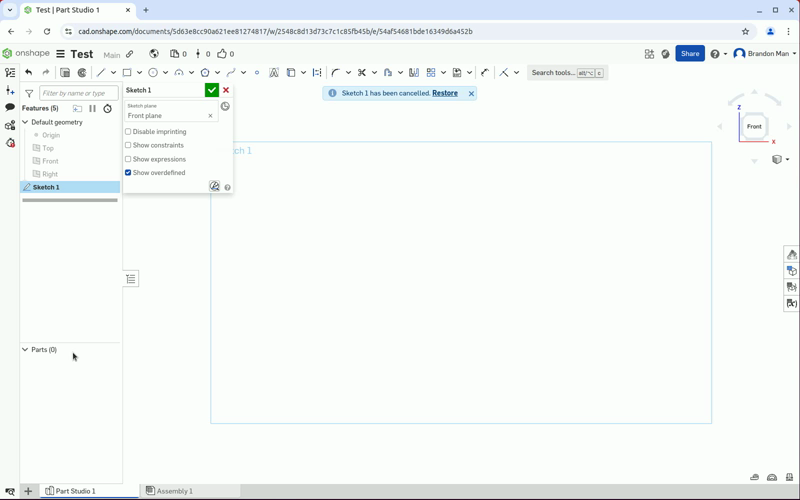
key(l)
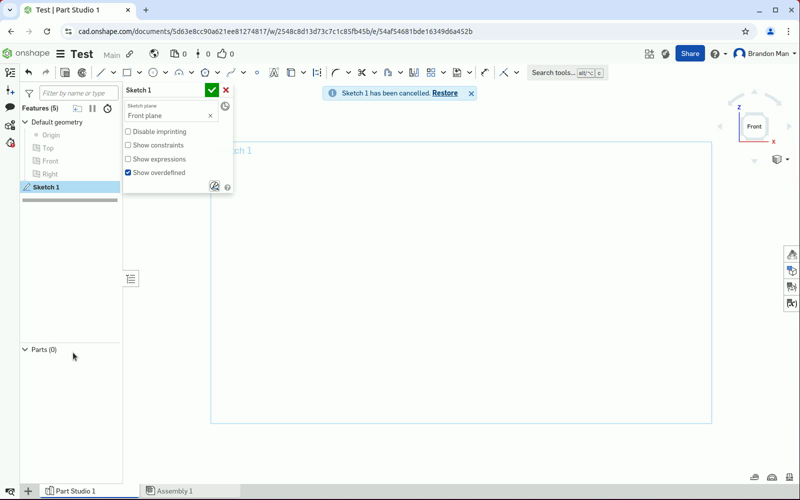
key_down(shift)
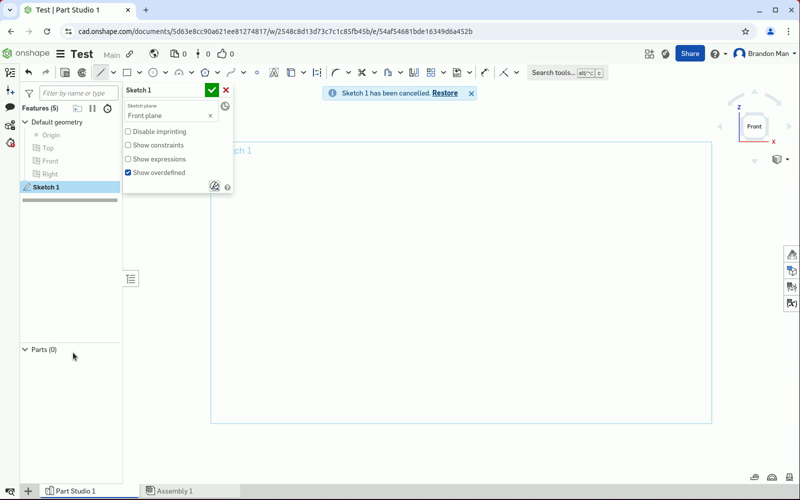
mouse_move(437, 282)
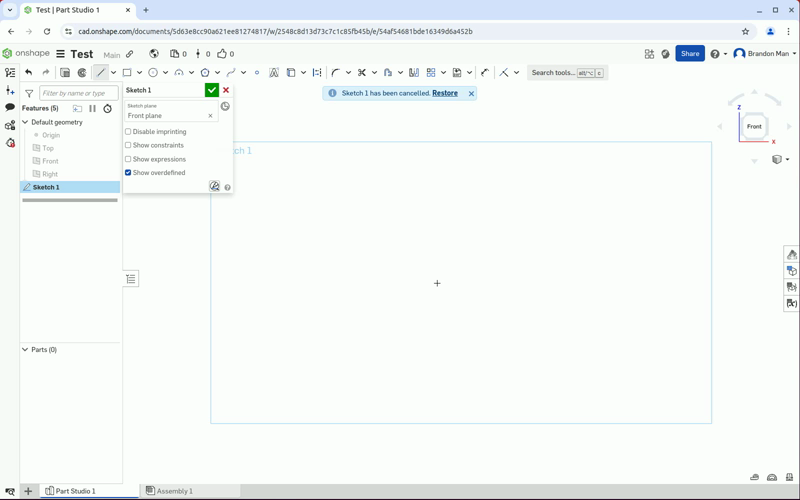
click(437, 282)
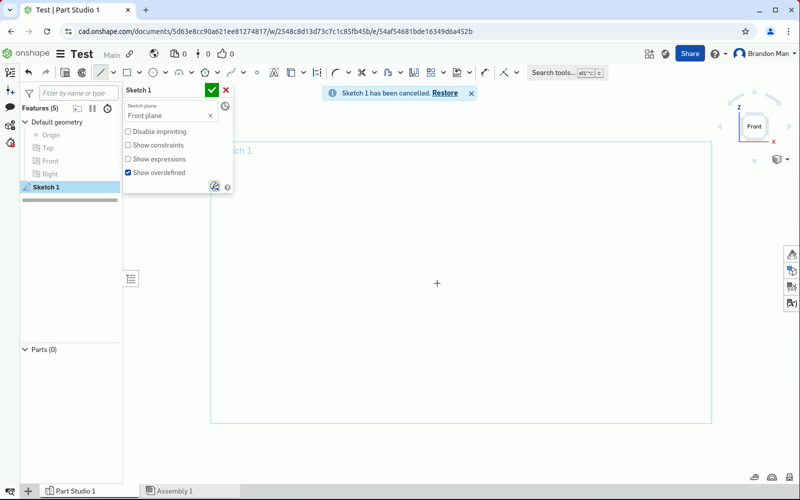
key_up(shift)
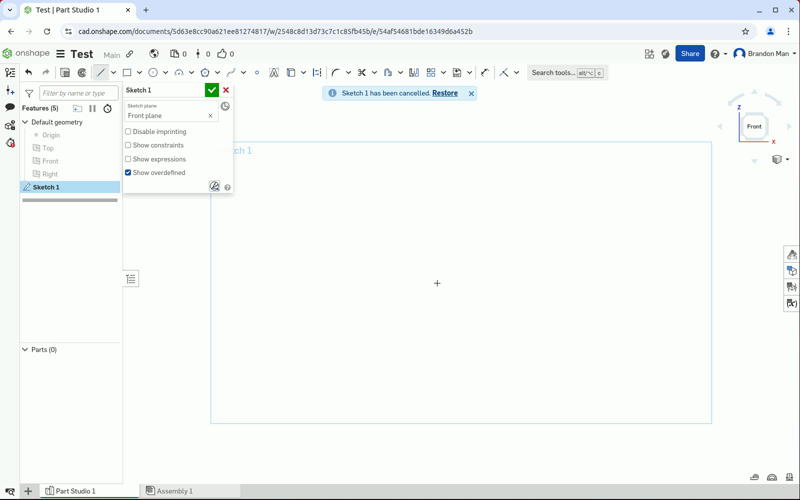
key_down(shift)
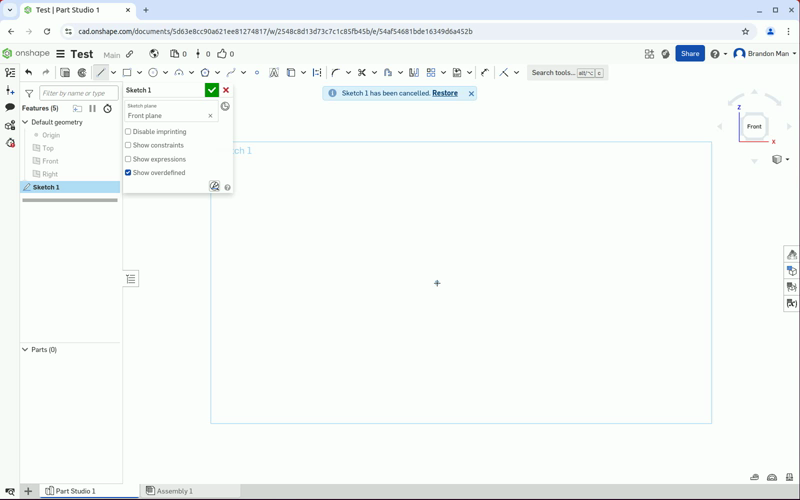
mouse_move(519, 282)
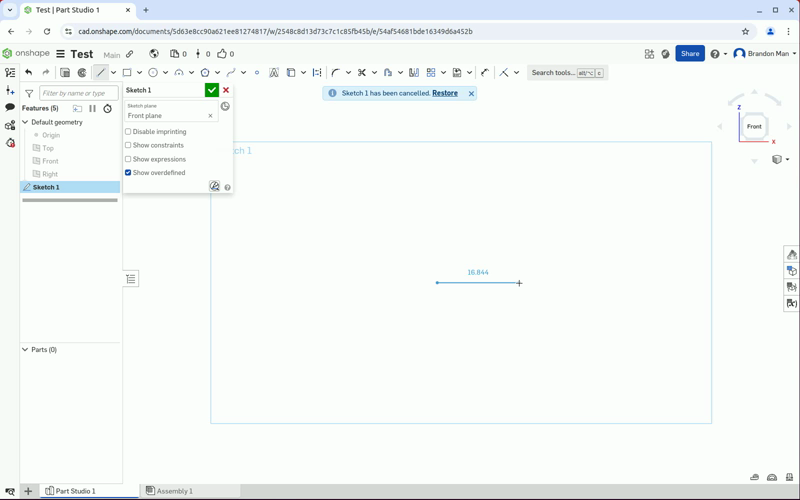
click(519, 282)
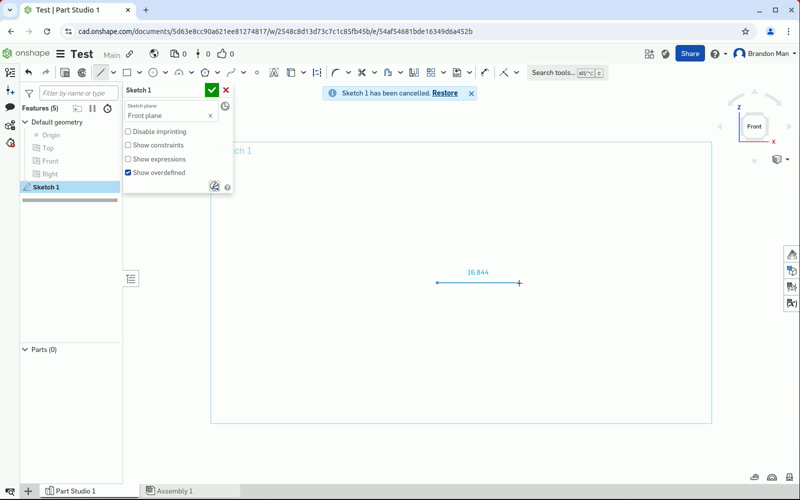
key_up(shift)
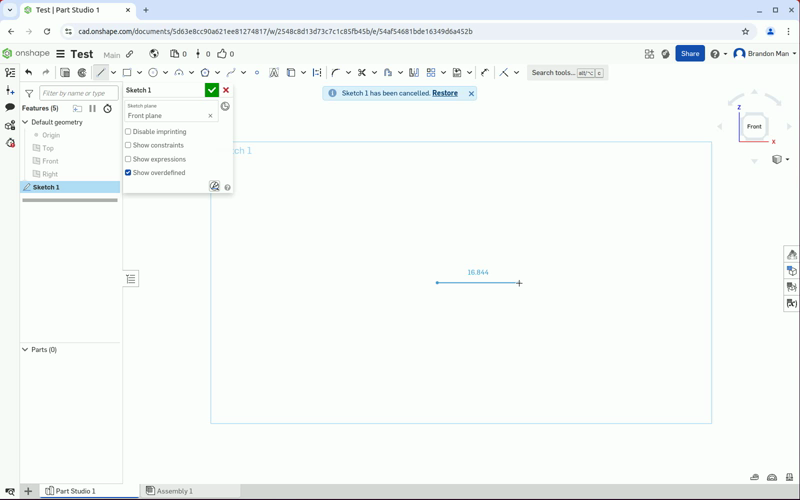
key_down(shift)
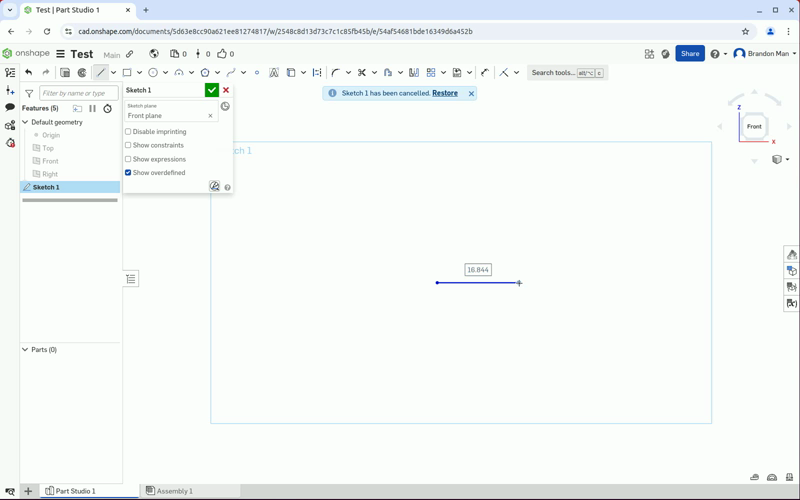
mouse_move(549, 282)
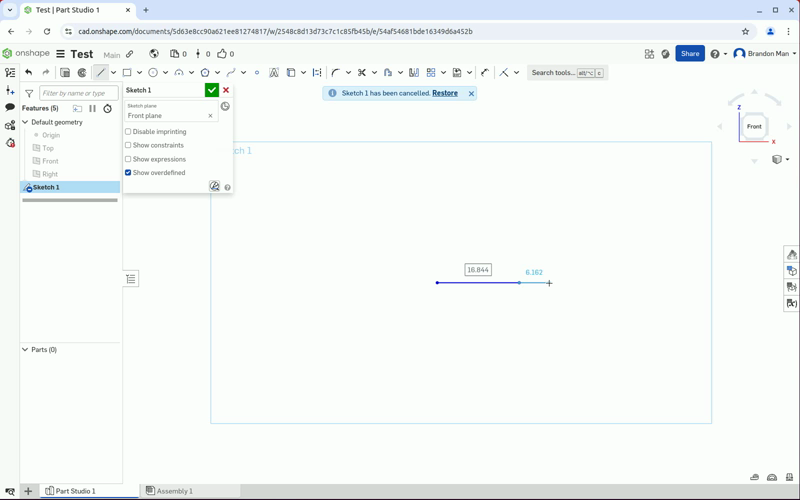
mouse_move(545, 282)
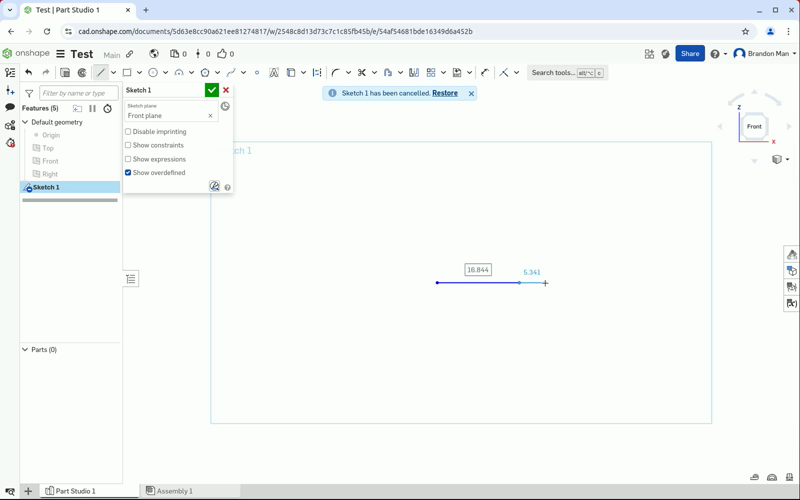
click(545, 282)
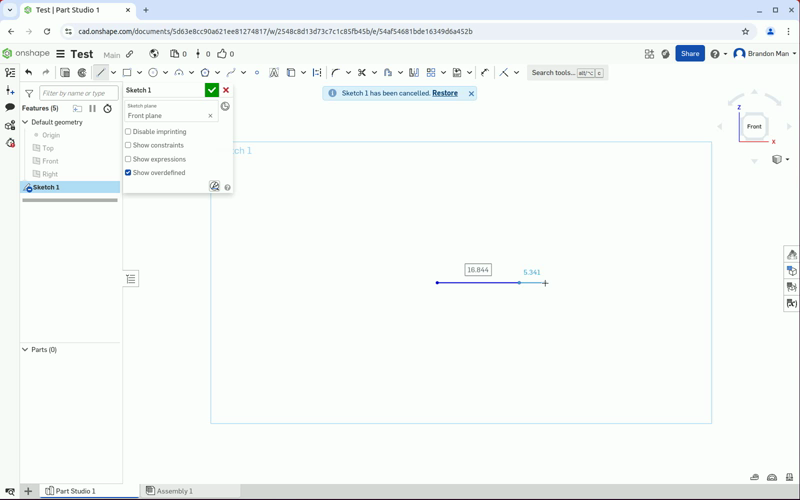
key_up(shift)
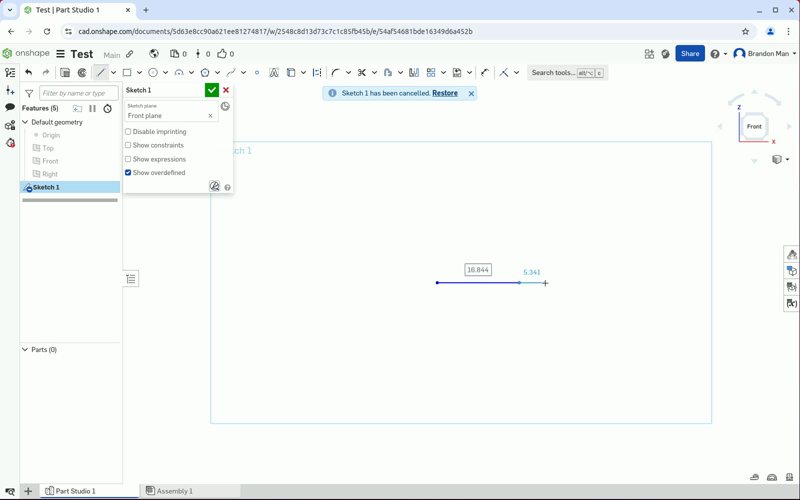
key_down(shift)
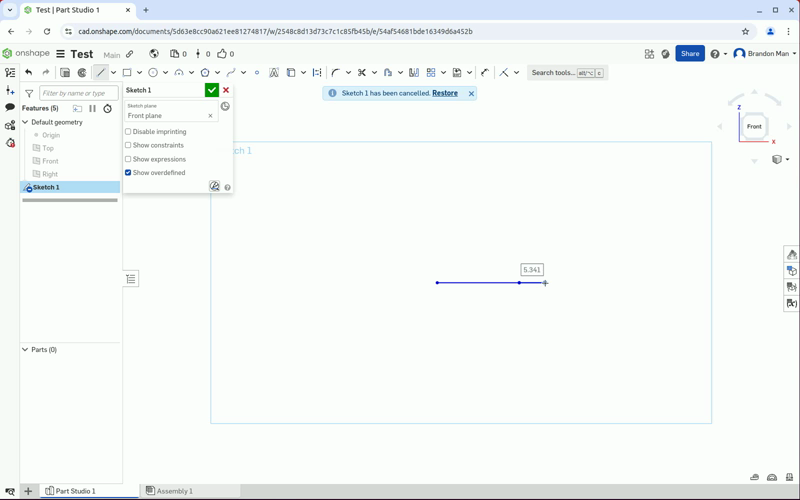
mouse_move(453, 170)
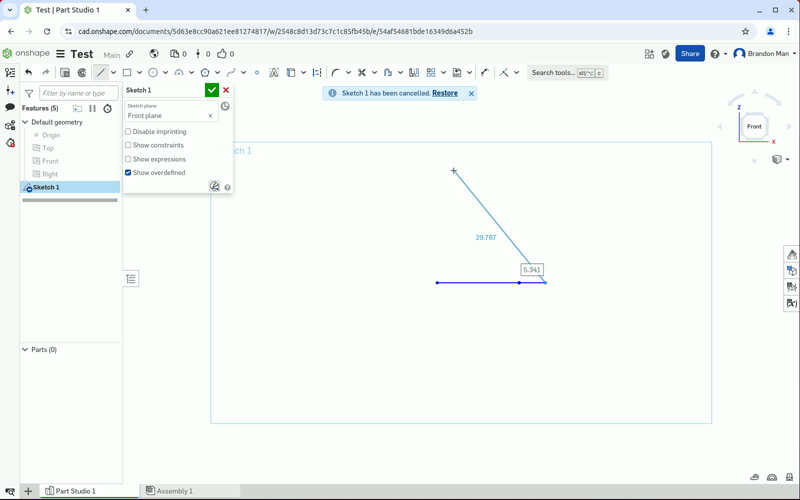
click(453, 170)
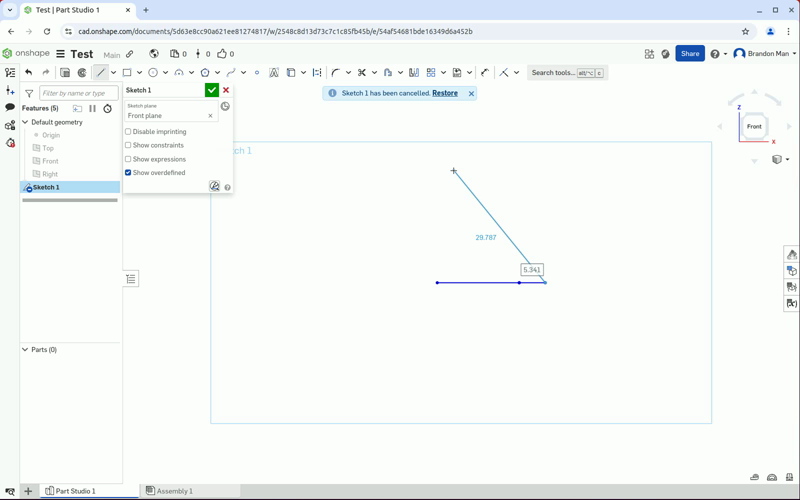
key_up(shift)
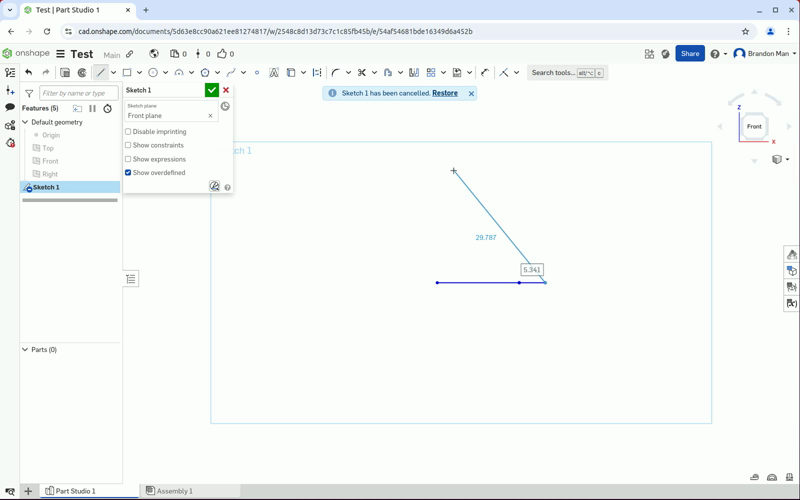
key_down(shift)
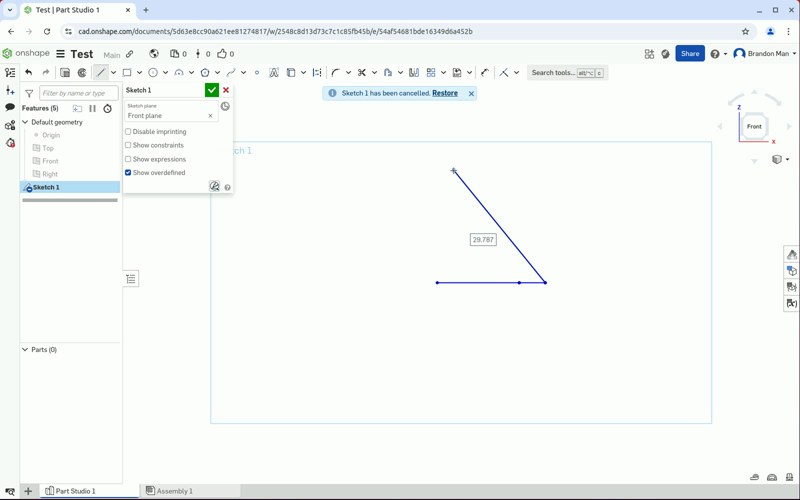
mouse_move(483, 170)
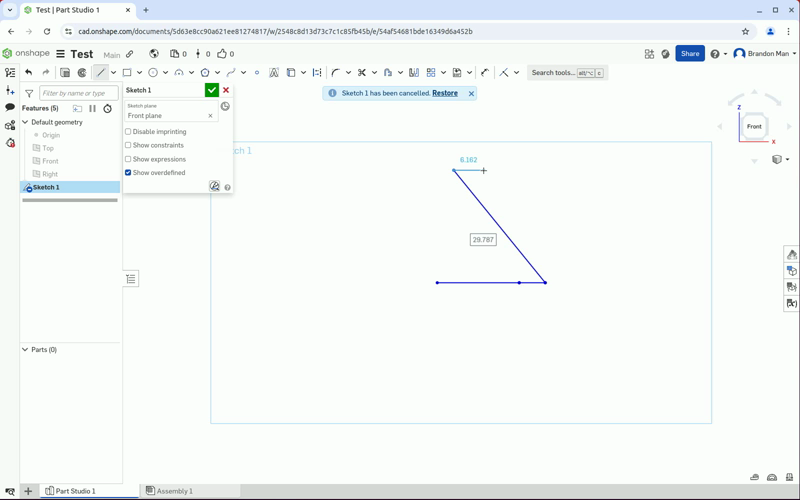
mouse_move(437, 170)
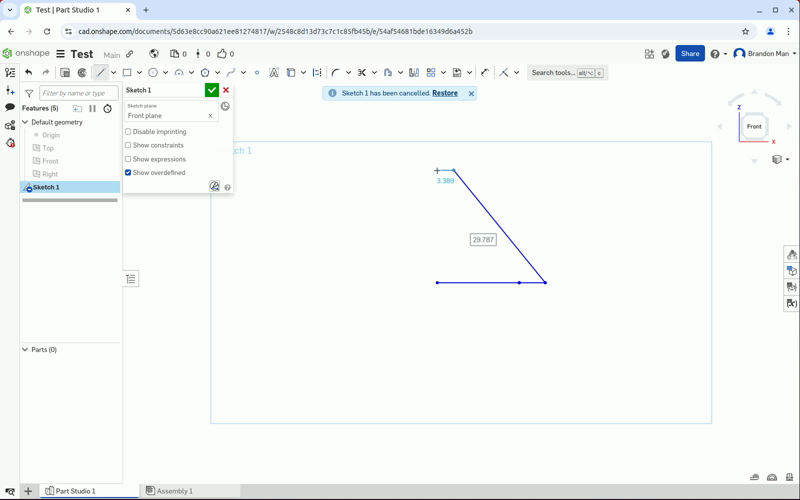
click(437, 170)
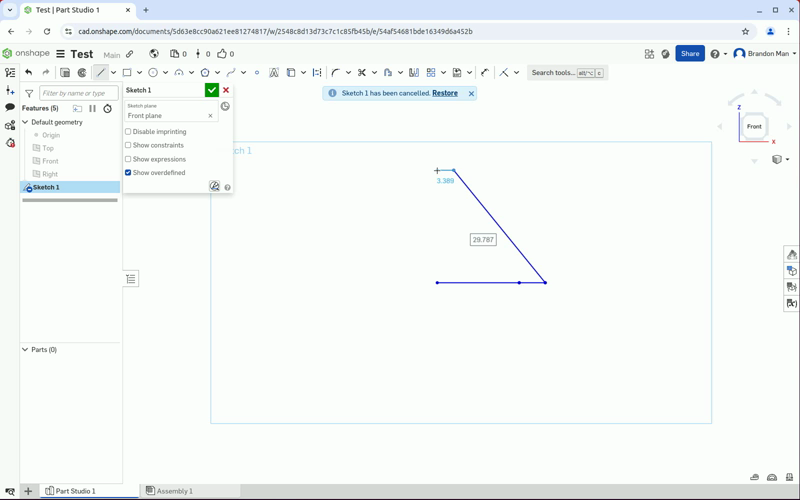
key_up(shift)
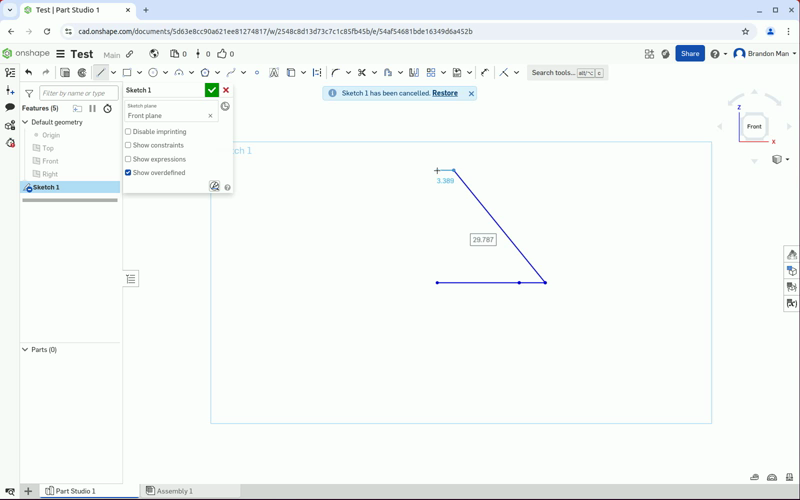
key_down(shift)
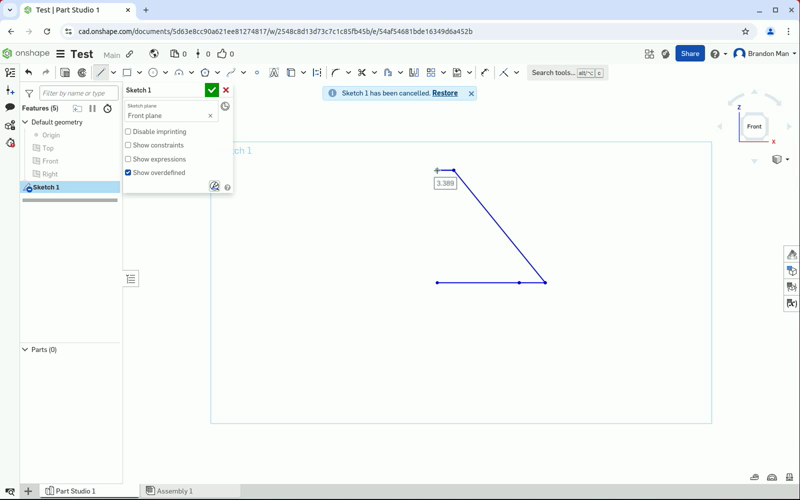
mouse_move(467, 170)
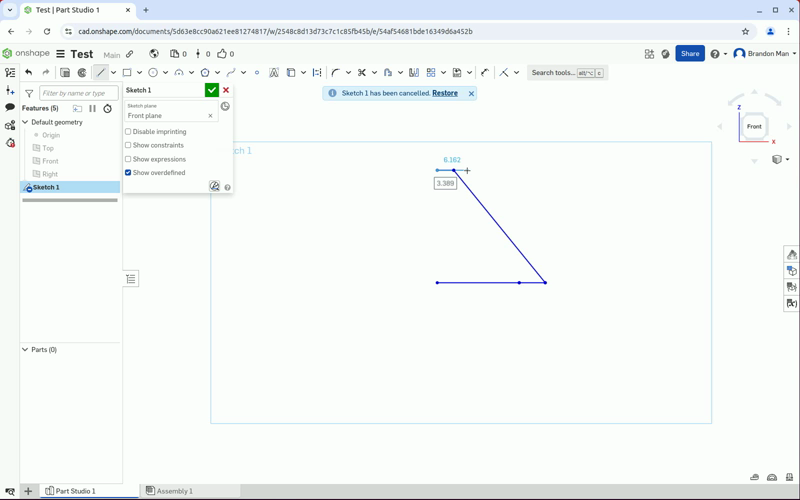
mouse_move(437, 195)
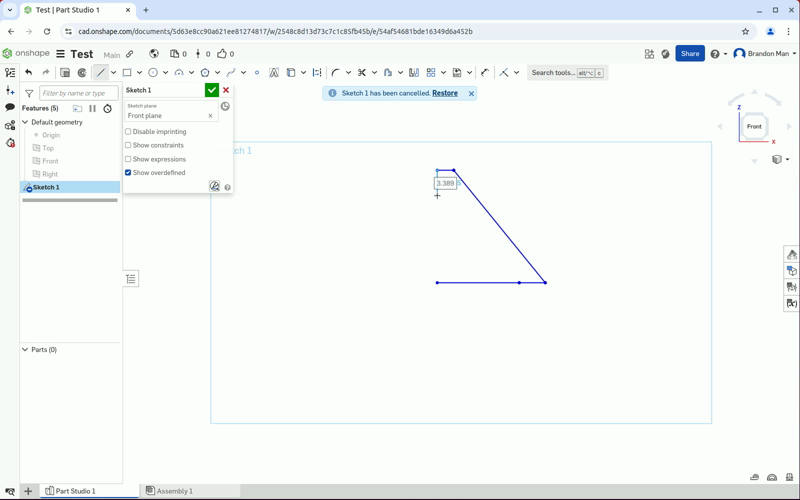
click(437, 195)
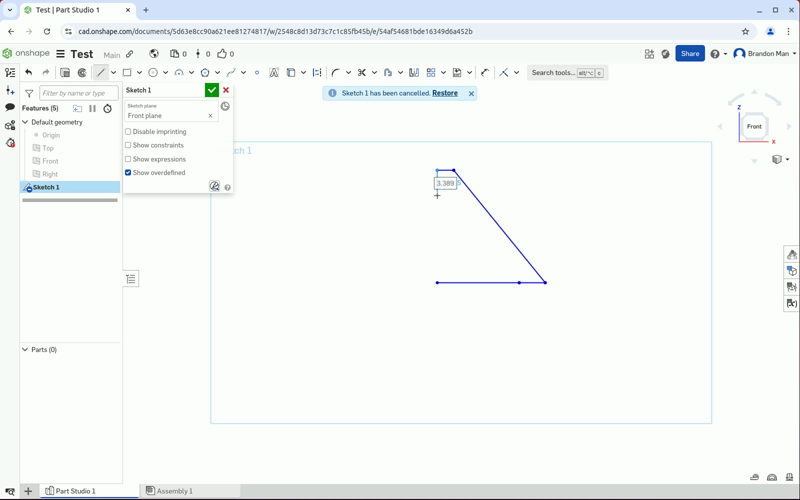
key_up(shift)
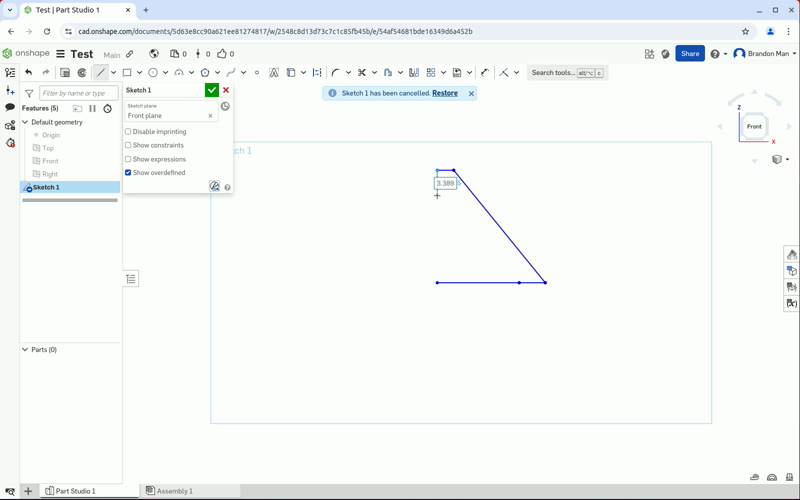
key_down(shift)
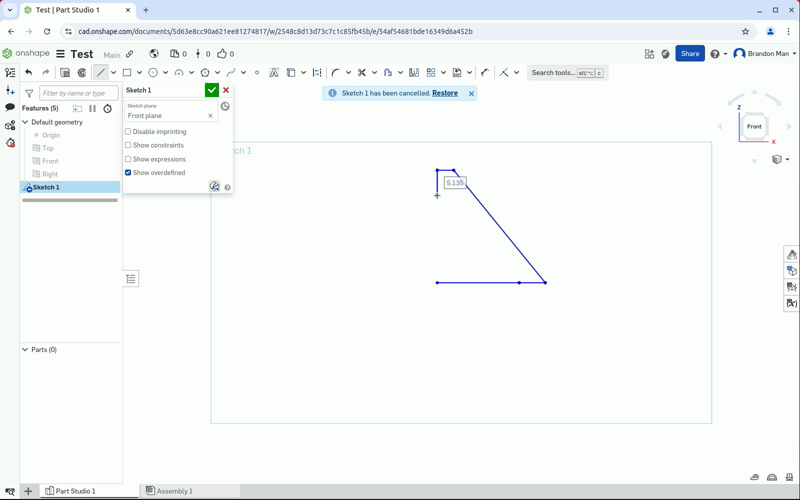
mouse_move(467, 195)
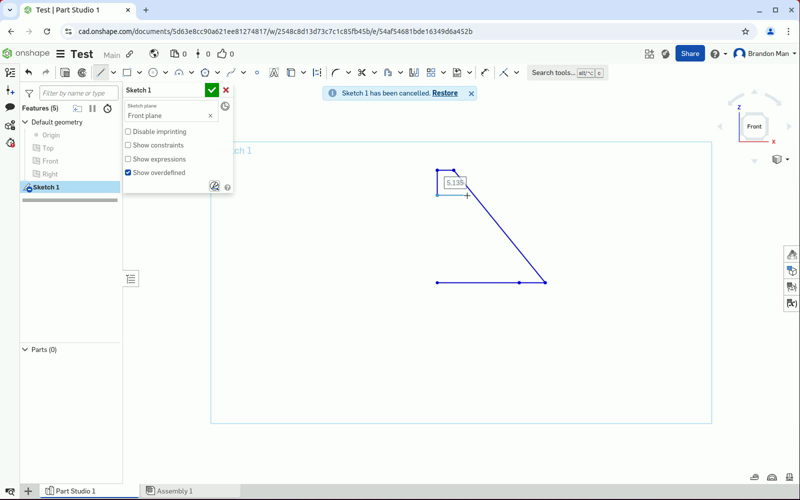
mouse_move(461, 195)
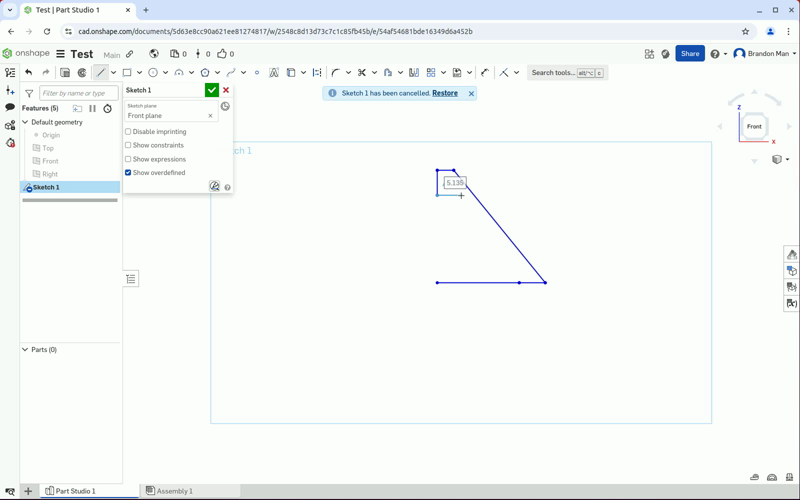
click(461, 195)
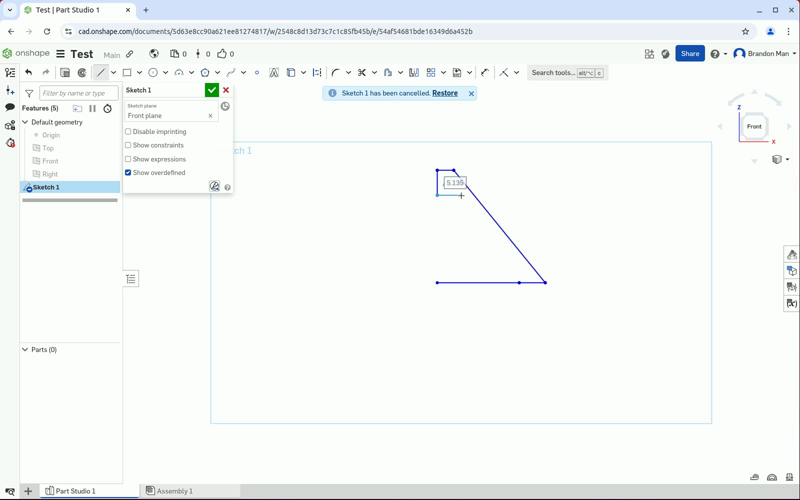
key_up(shift)
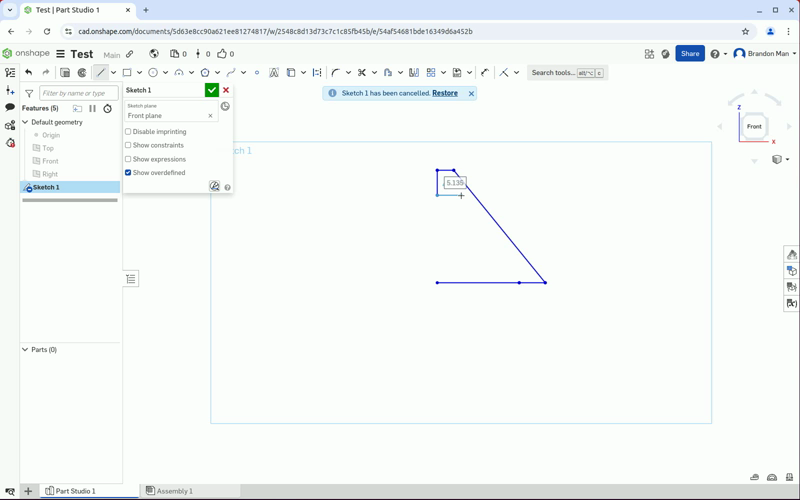
key_down(shift)
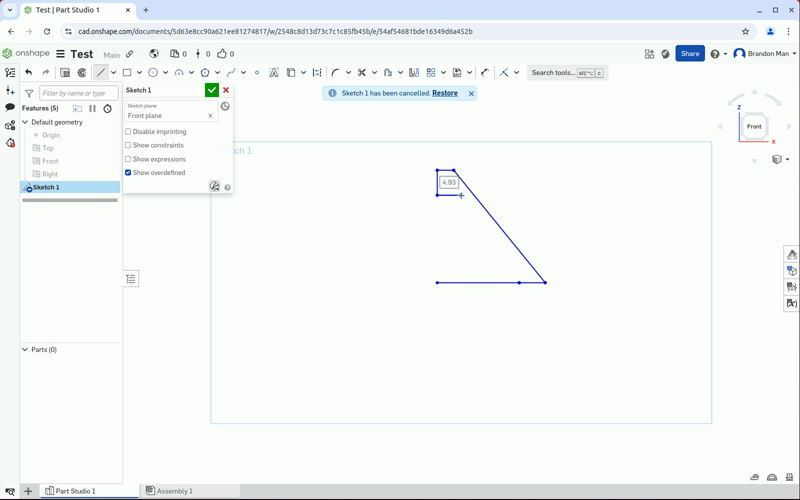
mouse_move(491, 195)
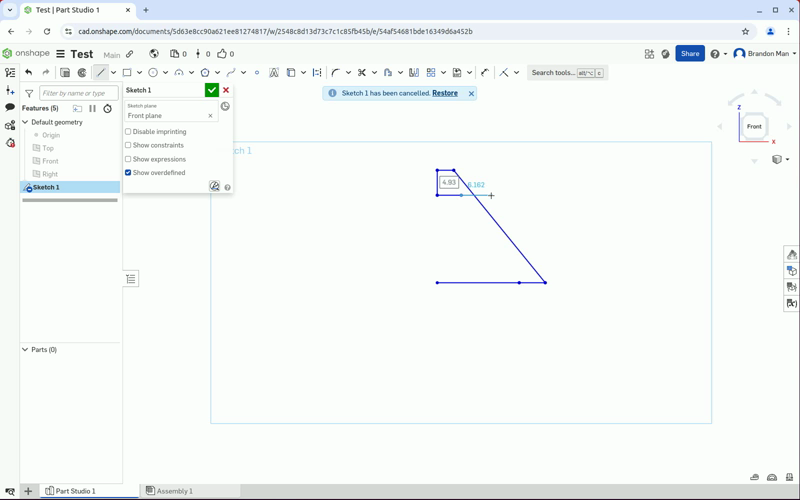
mouse_move(461, 217)
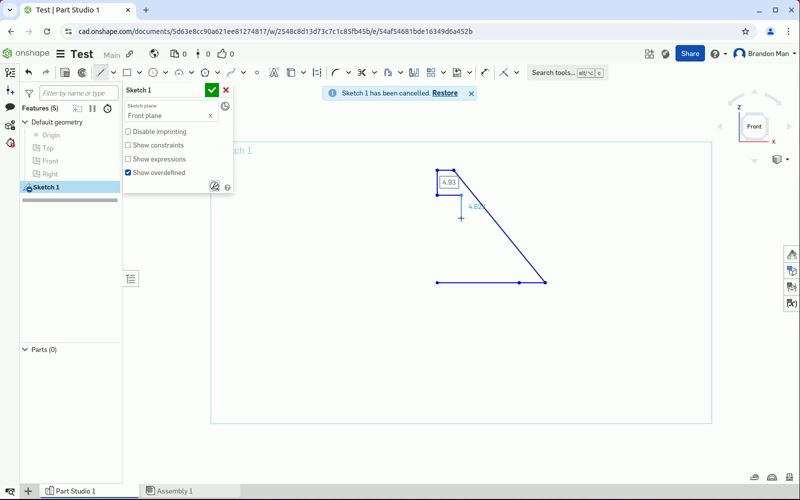
click(461, 217)
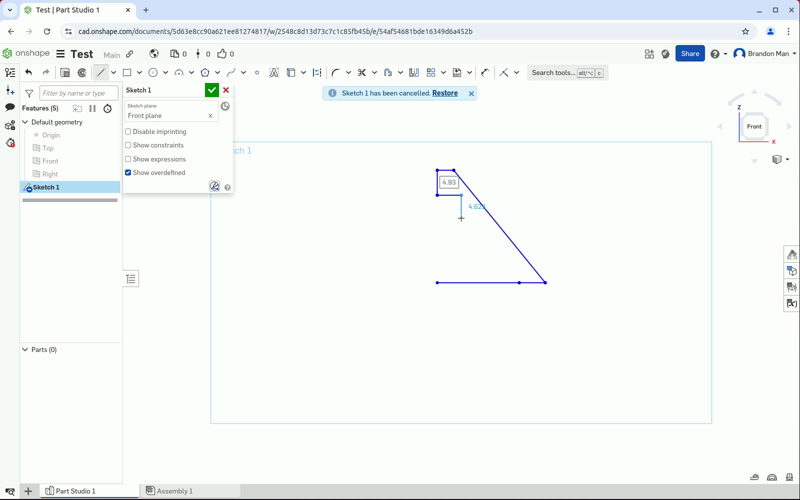
key_up(shift)
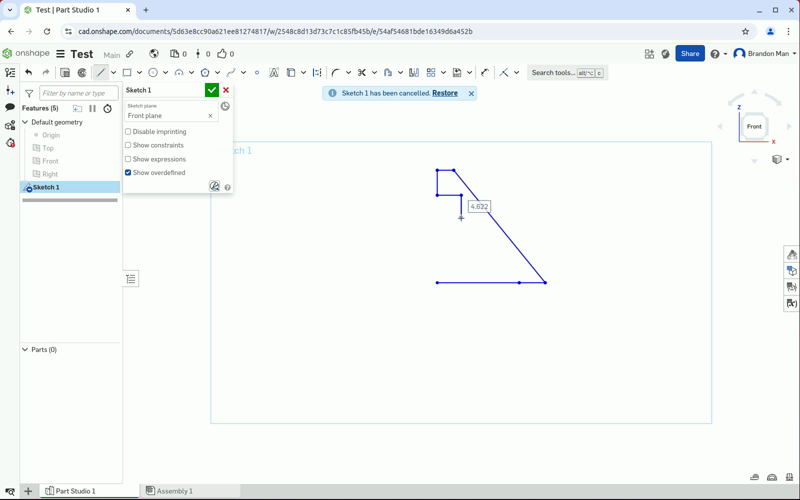
key_down(shift)
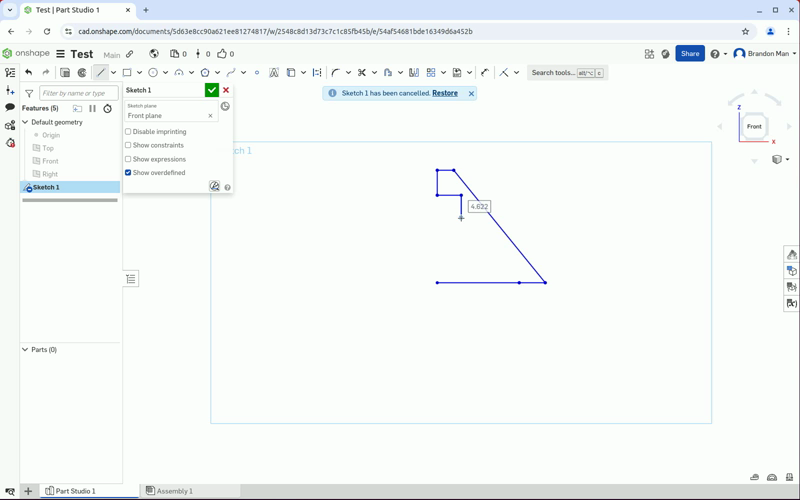
mouse_move(491, 217)
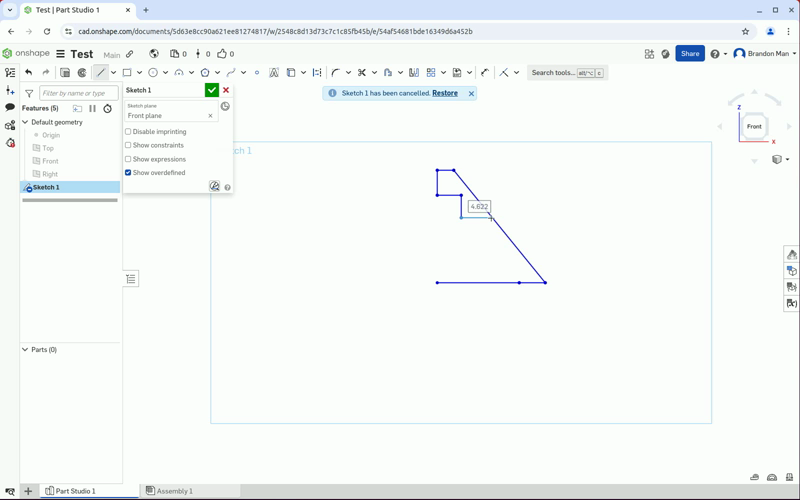
mouse_move(437, 217)
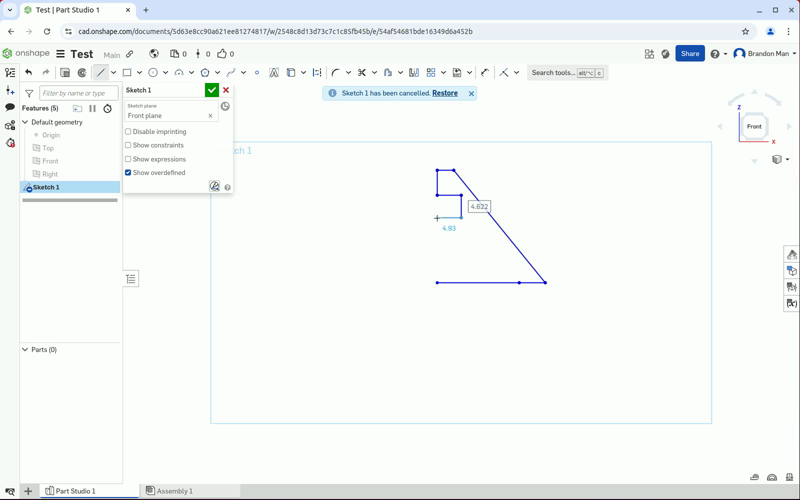
click(437, 217)
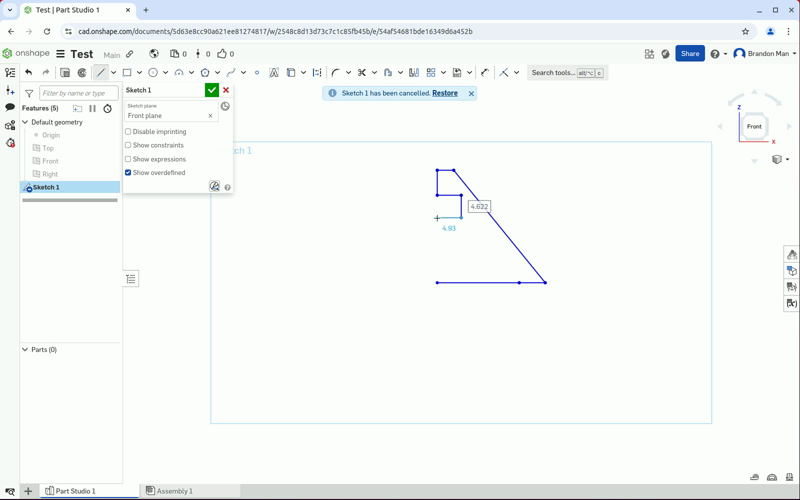
key_up(shift)
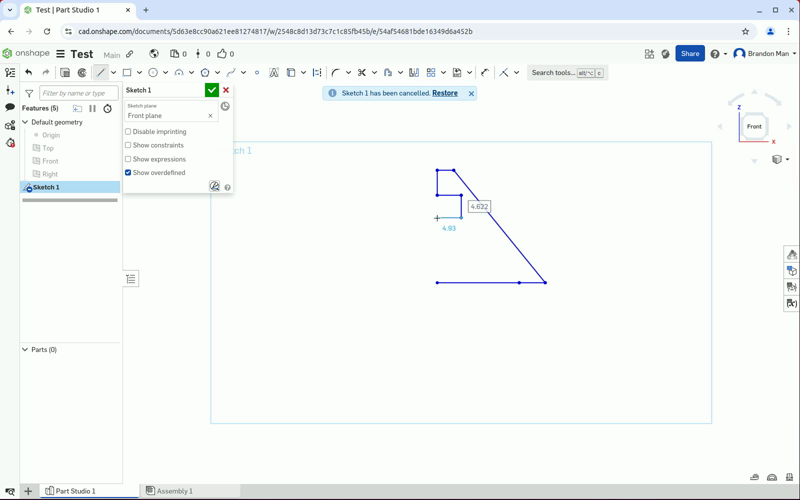
key_down(shift)
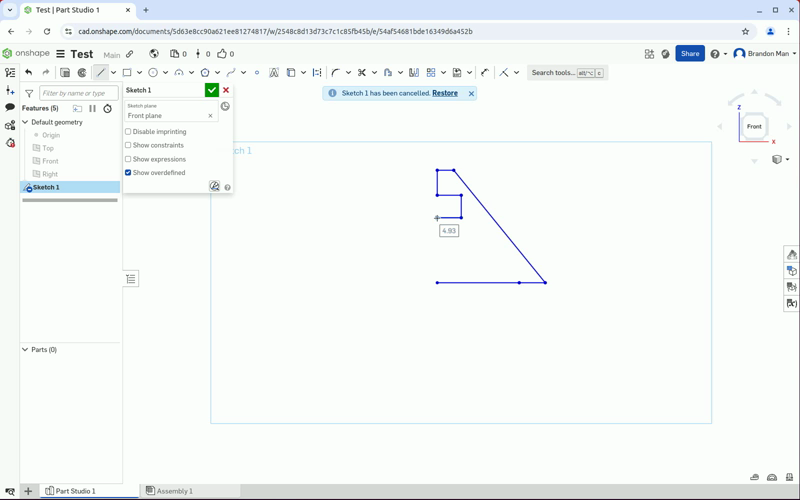
mouse_move(467, 217)
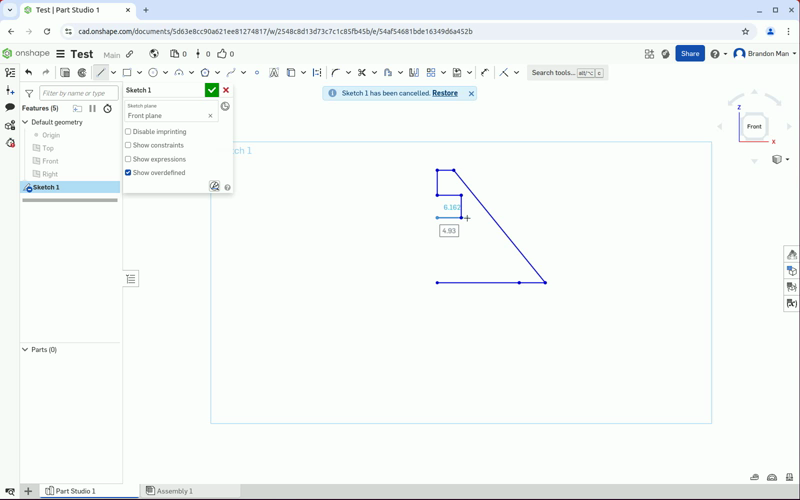
mouse_move(437, 241)
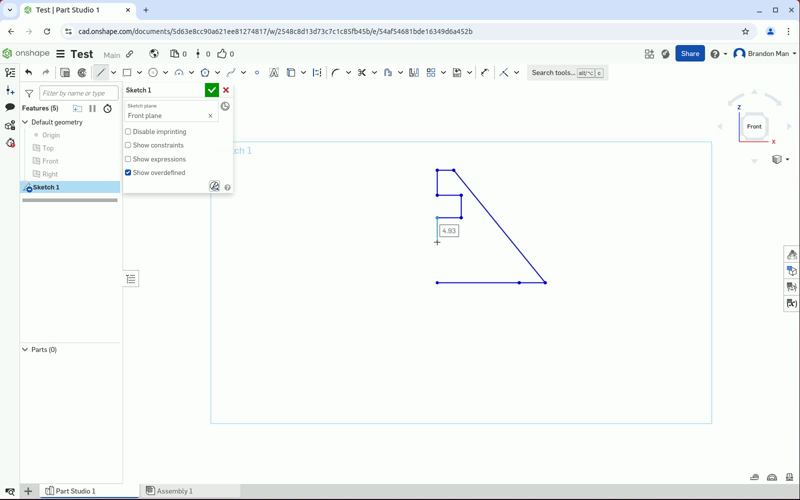
click(437, 241)
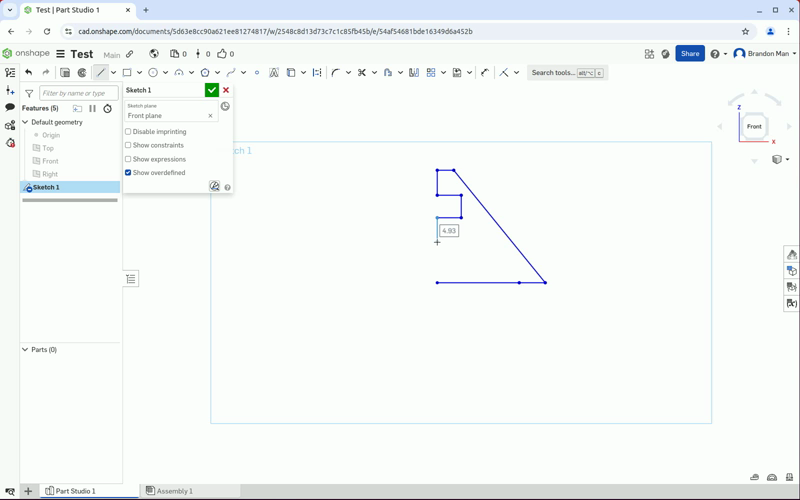
key_up(shift)
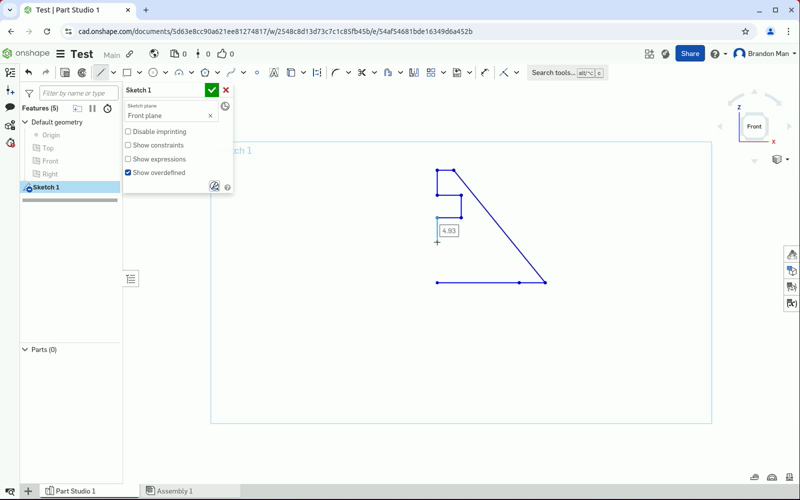
key_down(shift)
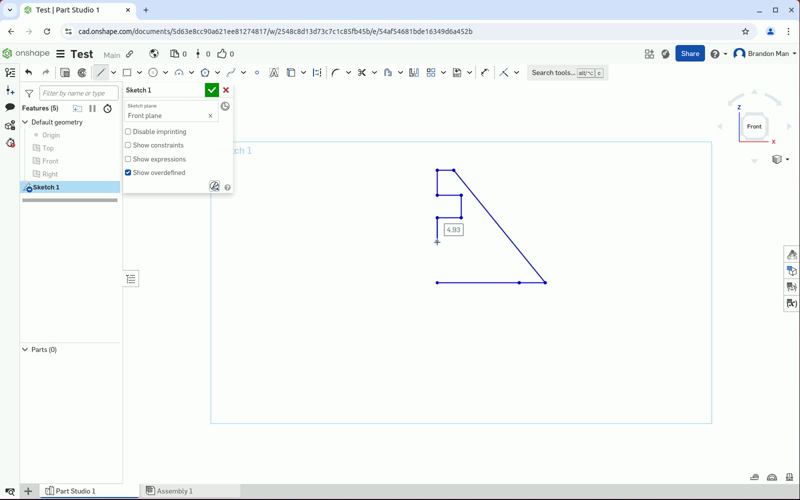
mouse_move(467, 241)
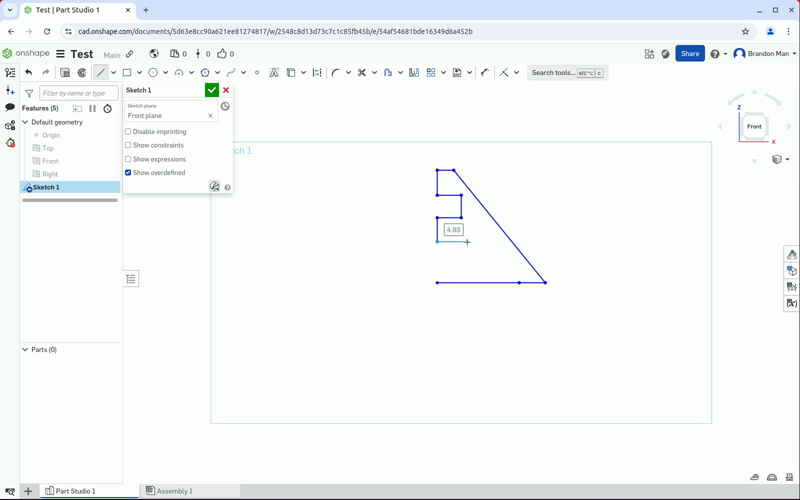
mouse_move(461, 241)
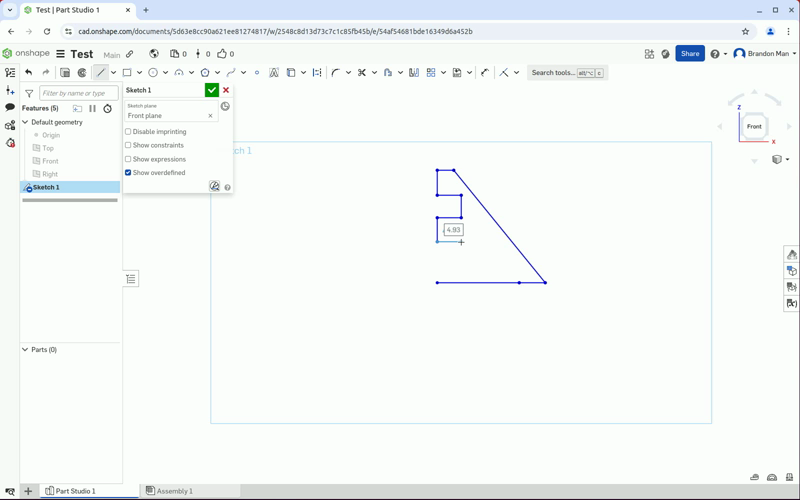
click(461, 241)
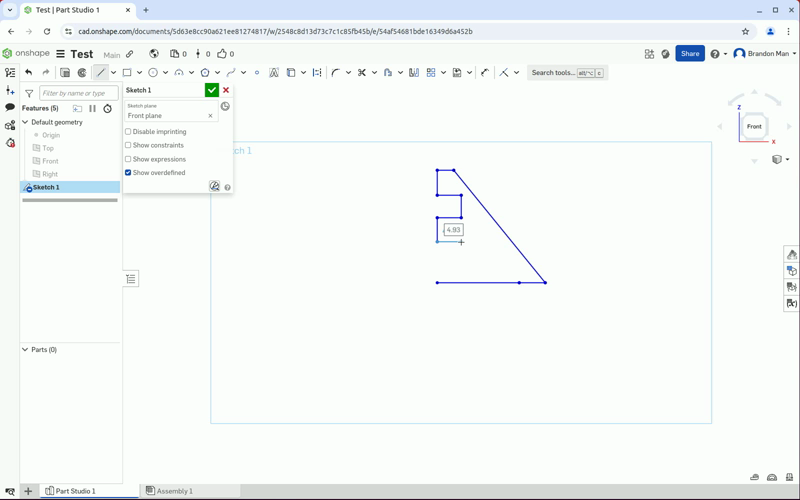
key_up(shift)
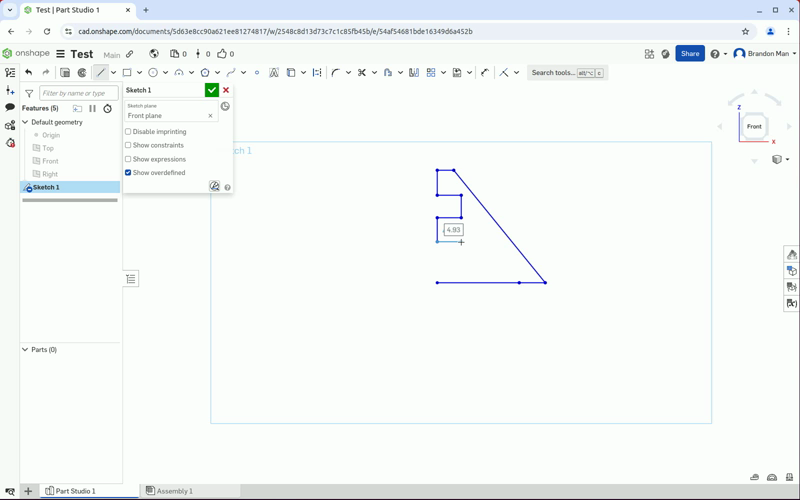
key_down(shift)
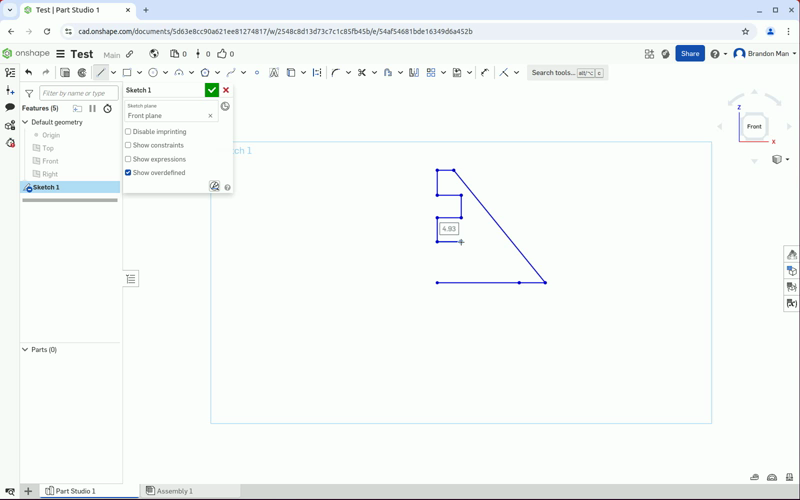
mouse_move(491, 241)
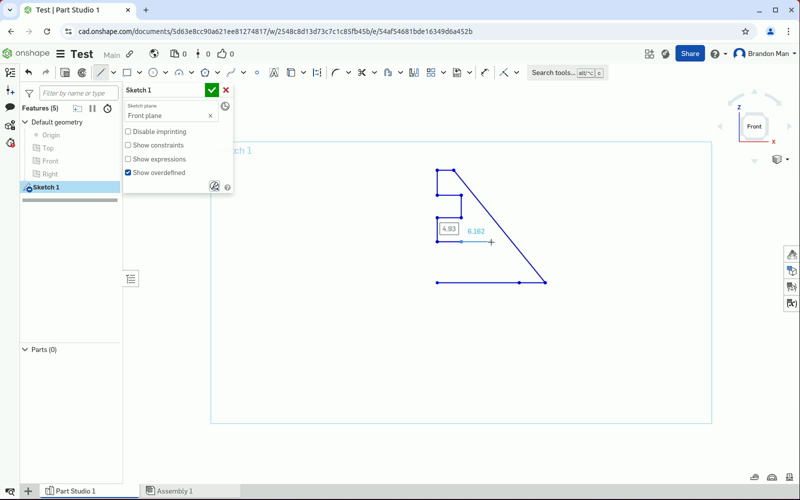
mouse_move(461, 262)
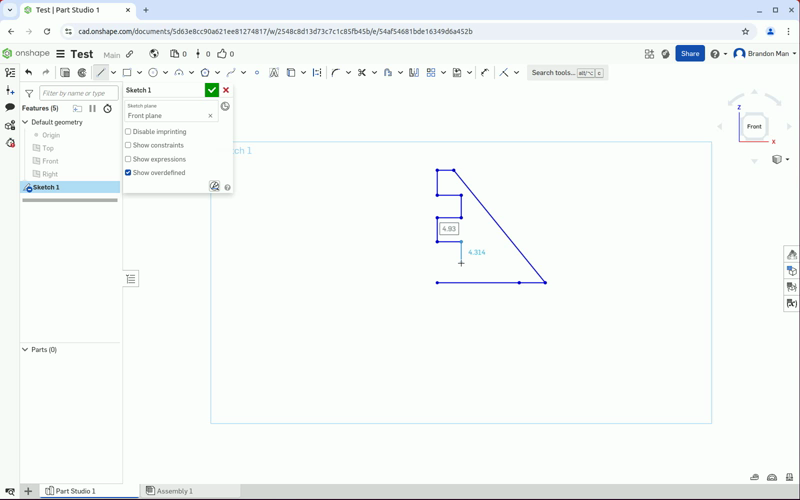
click(461, 262)
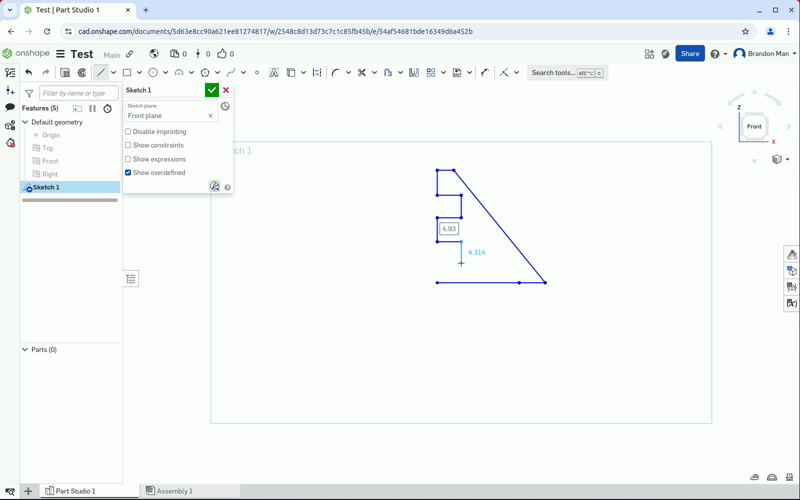
key_up(shift)
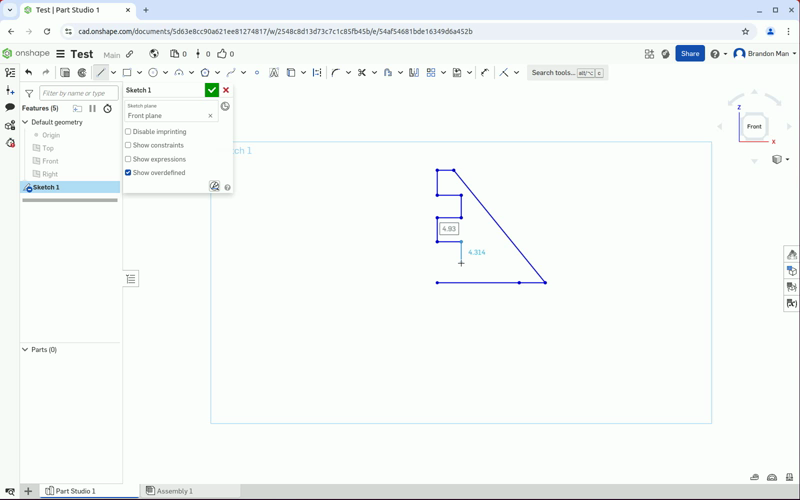
key_down(shift)
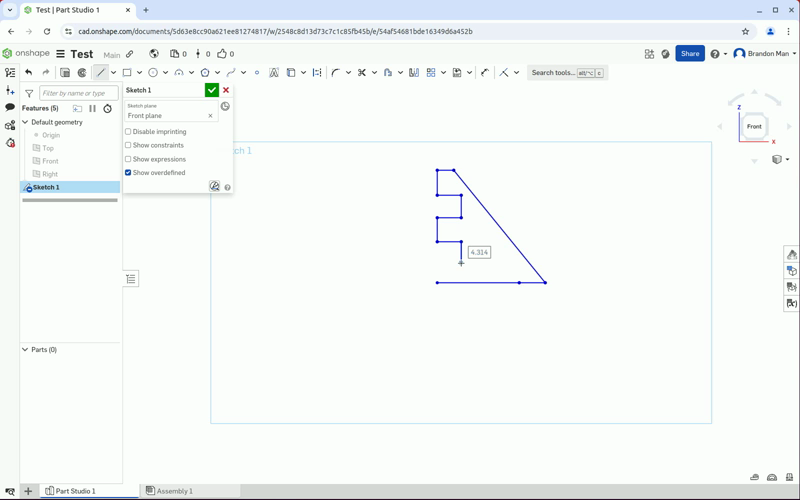
mouse_move(491, 262)
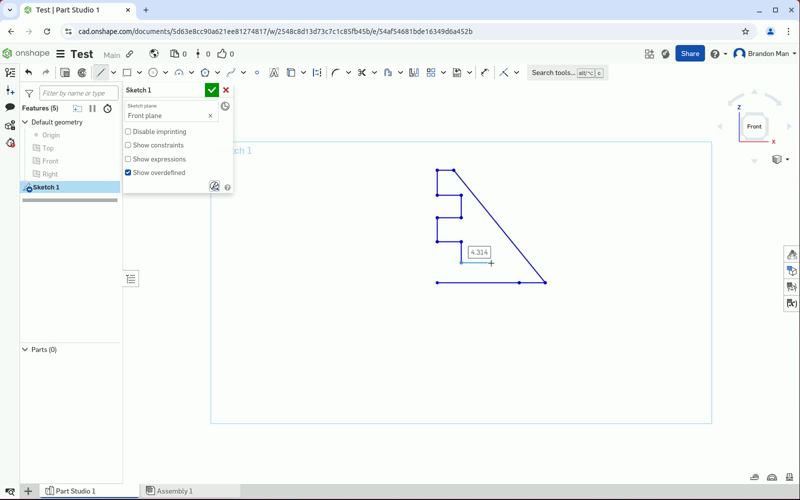
mouse_move(437, 262)
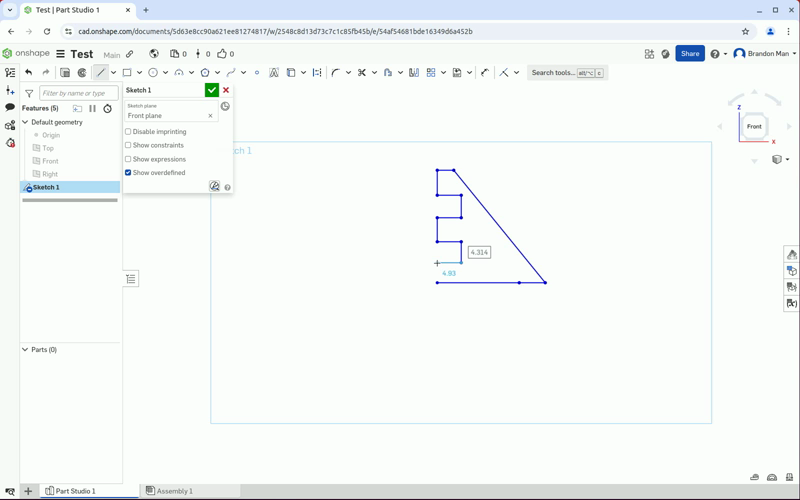
click(437, 262)
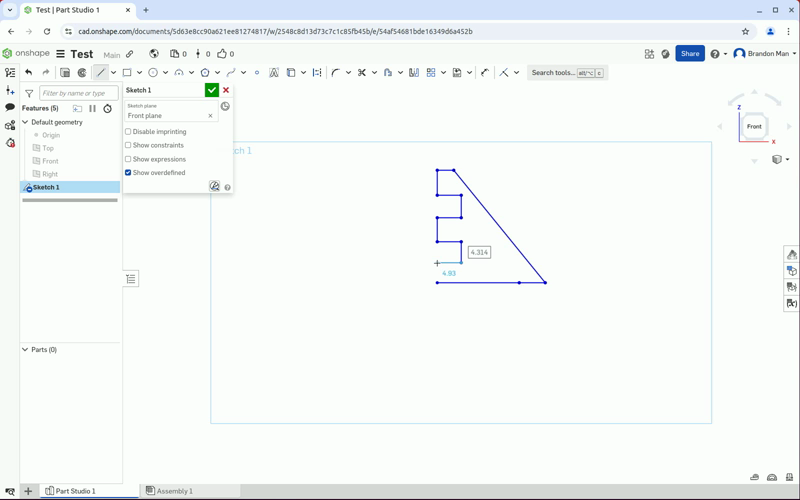
key_up(shift)
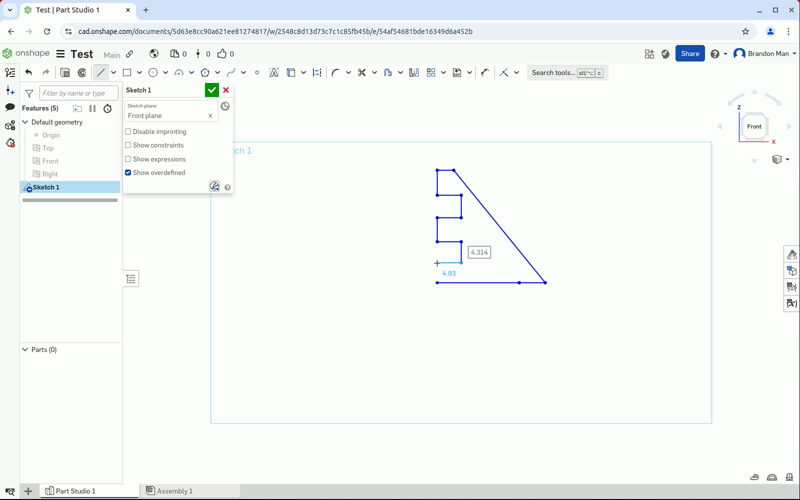
mouse_move(467, 262)
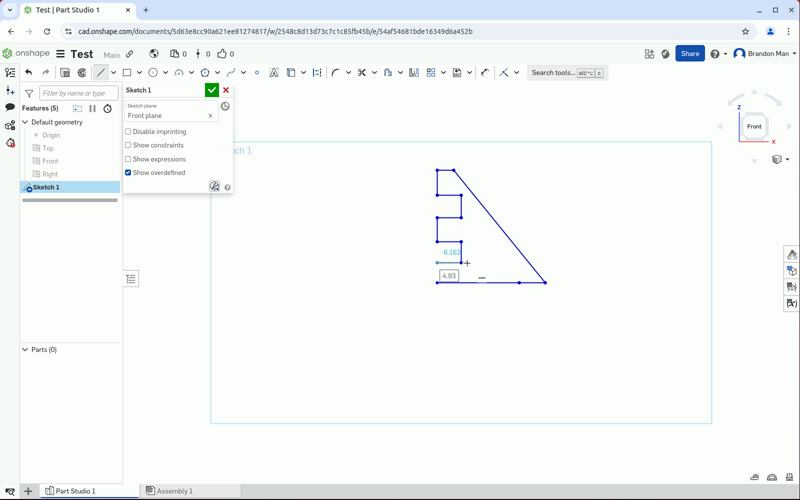
key_down(shift)
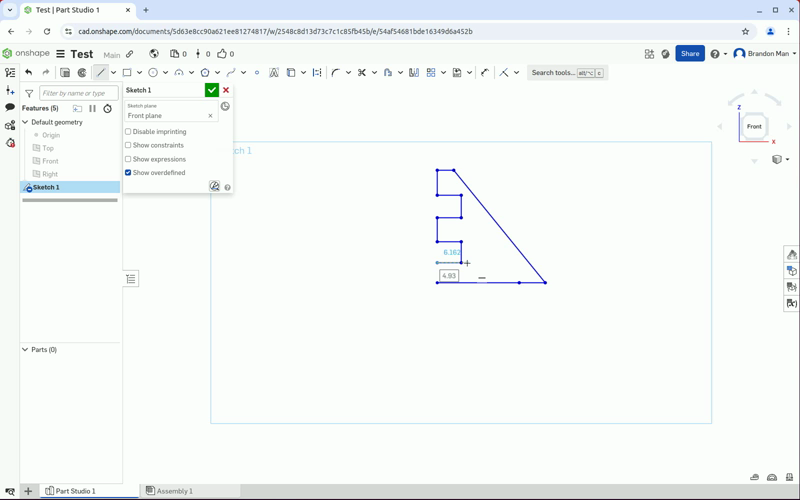
mouse_move(437, 282)
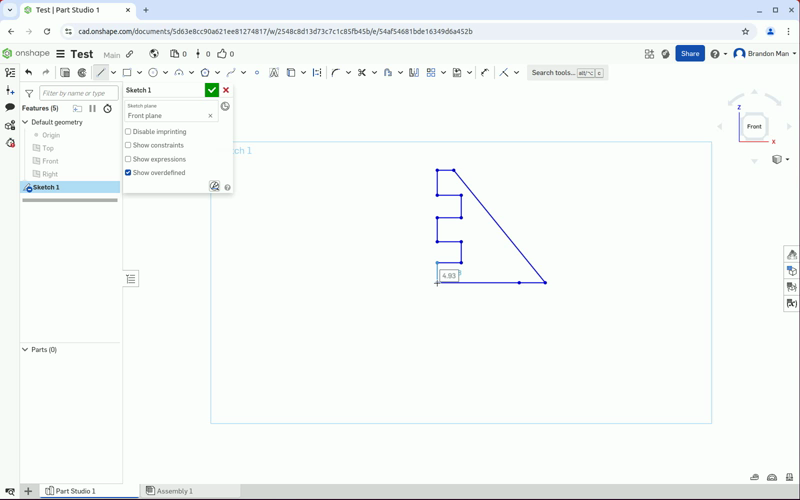
key_up(shift)
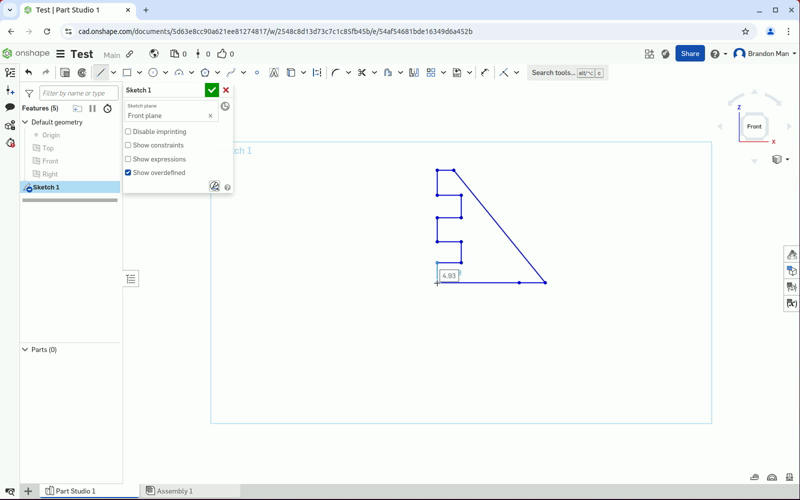
click(437, 282)
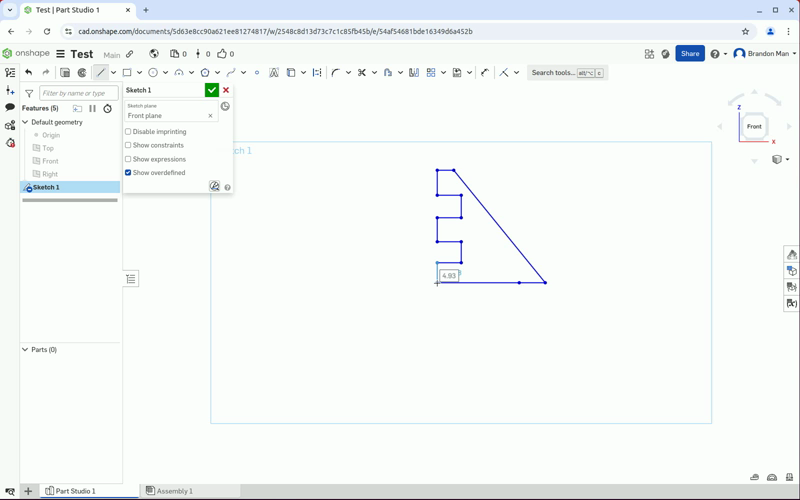
key(esc)
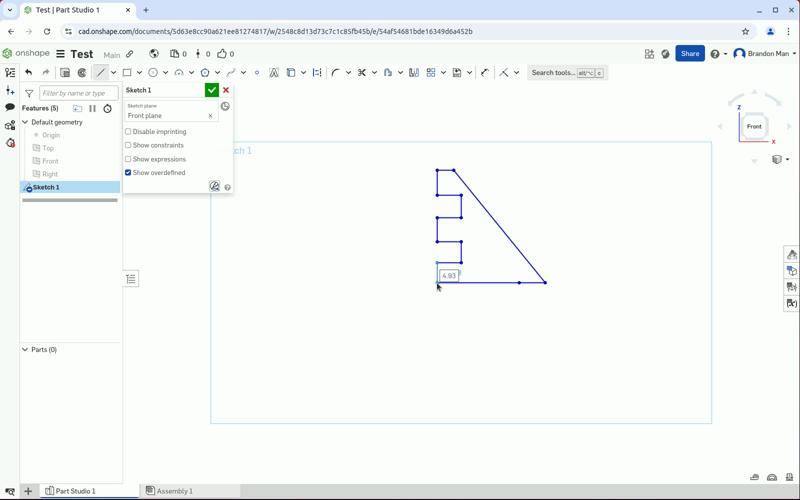
mouse_move(487, 230)
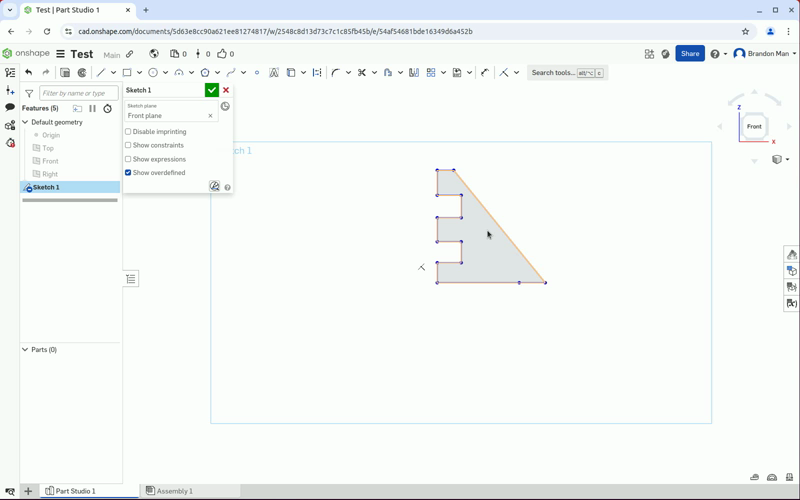
click(487, 230)
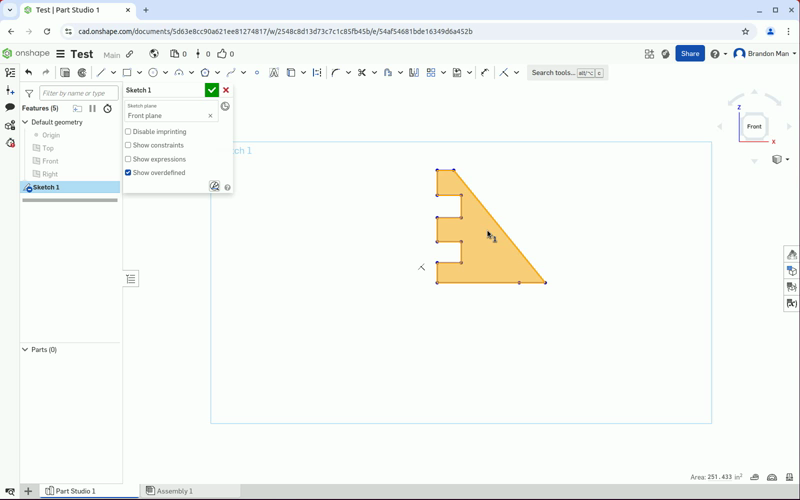
mouse_move(73, 352)
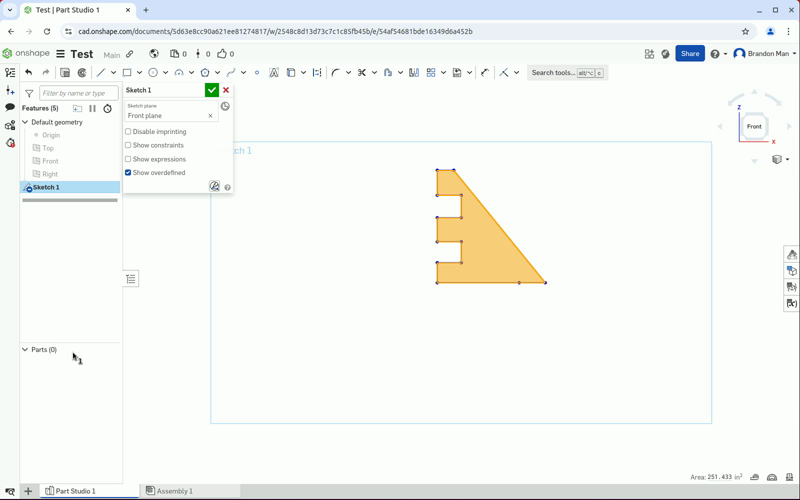
key(shift+y)
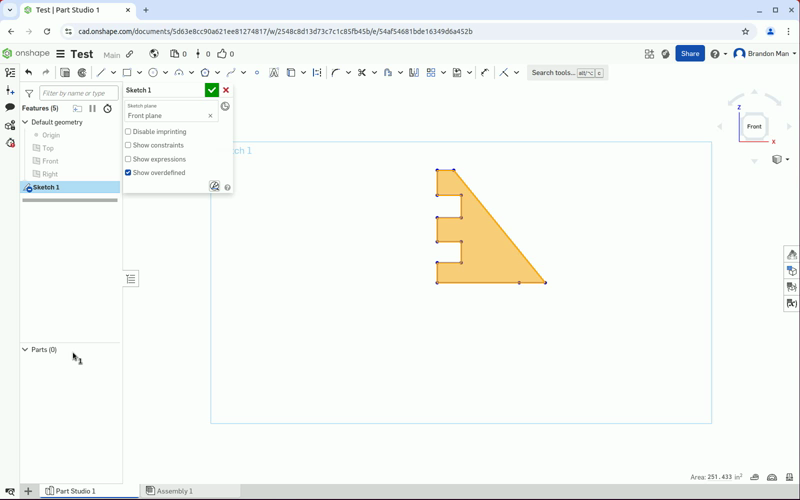
key(shift+e)
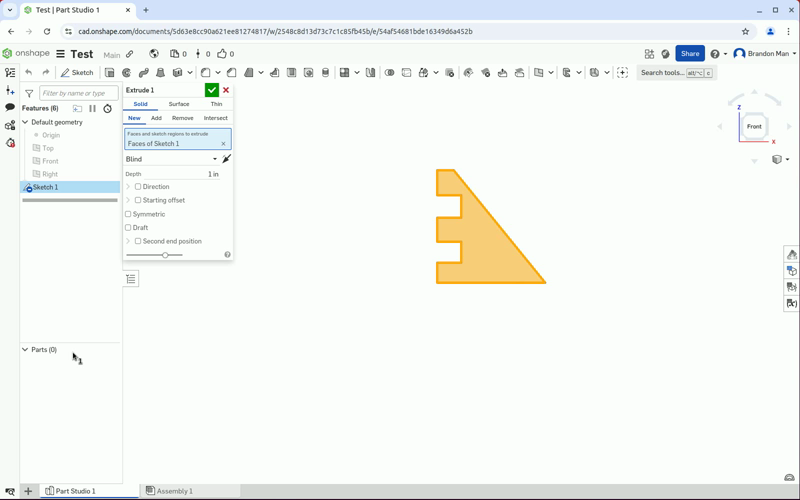
mouse_move(143, 106)
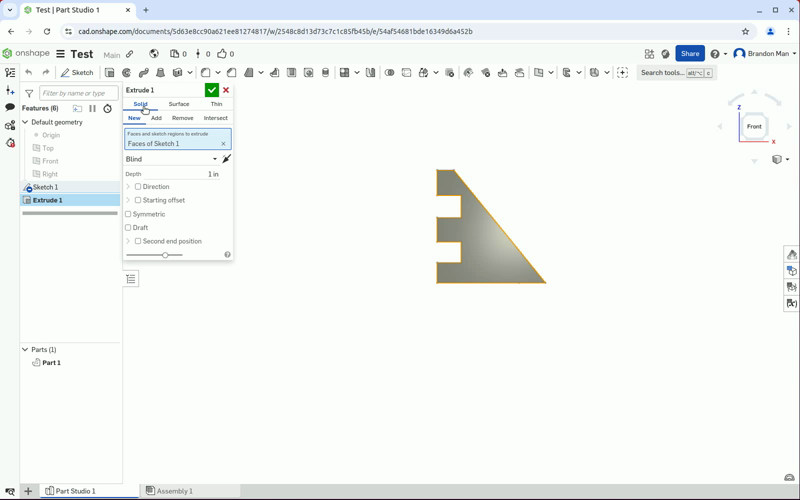
click(143, 106)
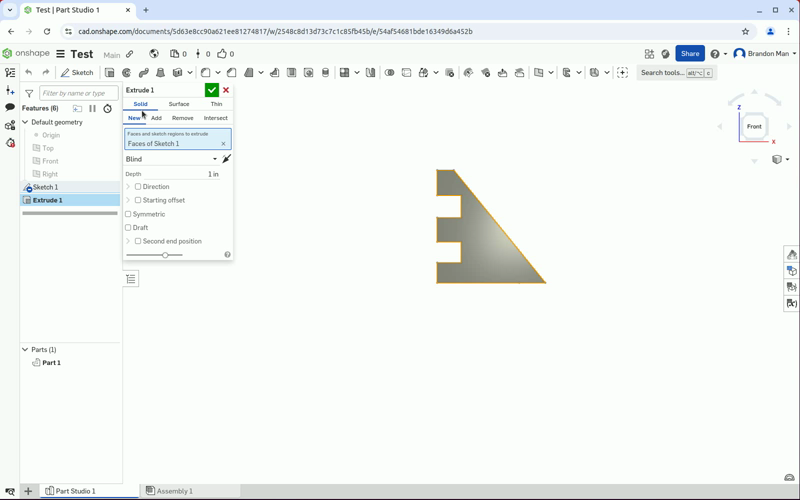
mouse_move(137, 120)
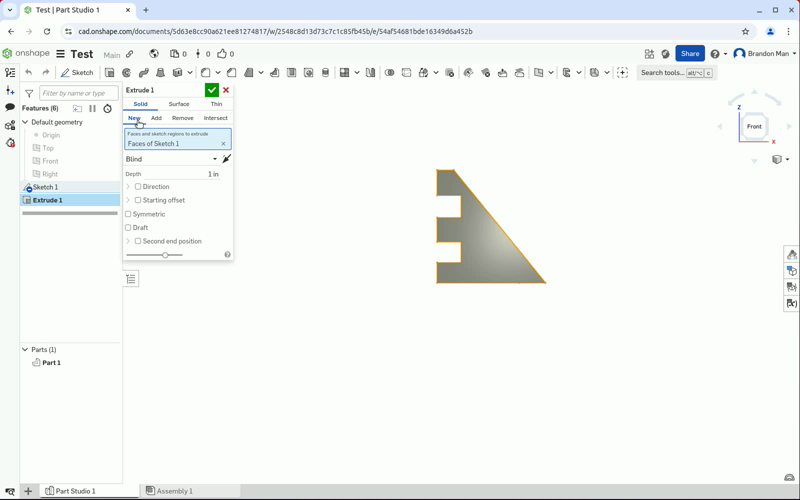
click(137, 120)
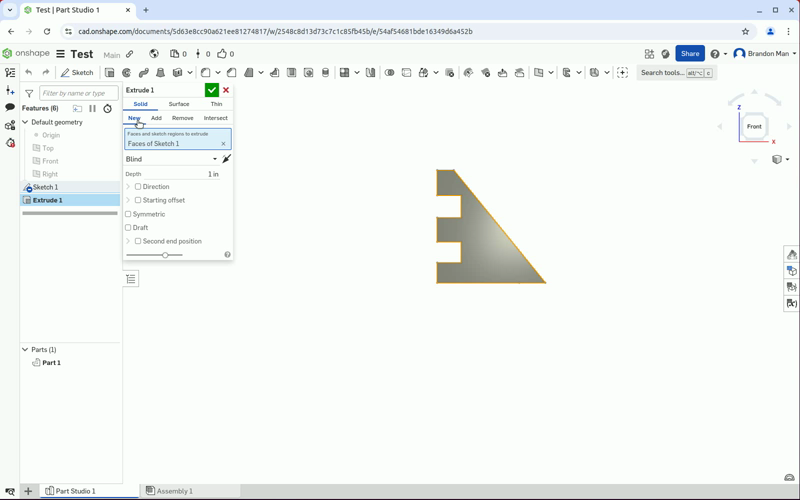
key(tab, 4)
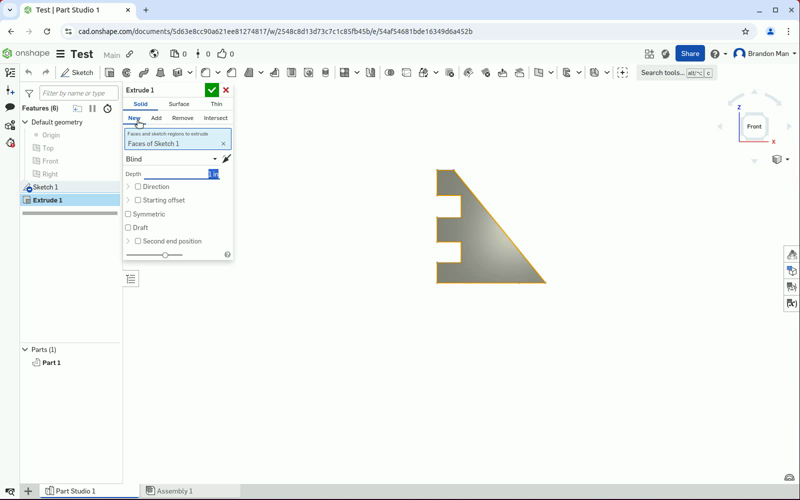
text(10.351)
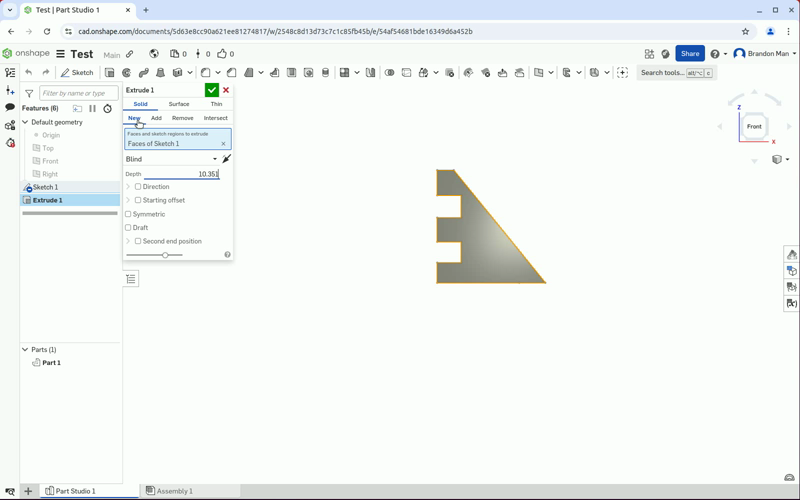
key(enter)
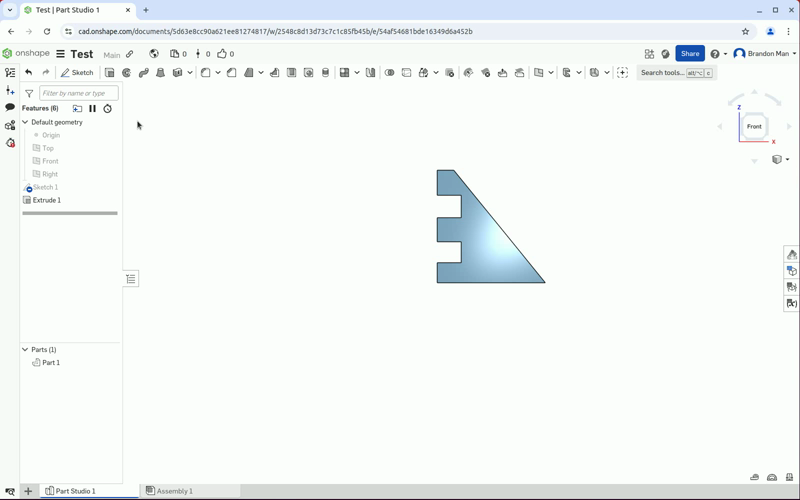
key(shift+h)
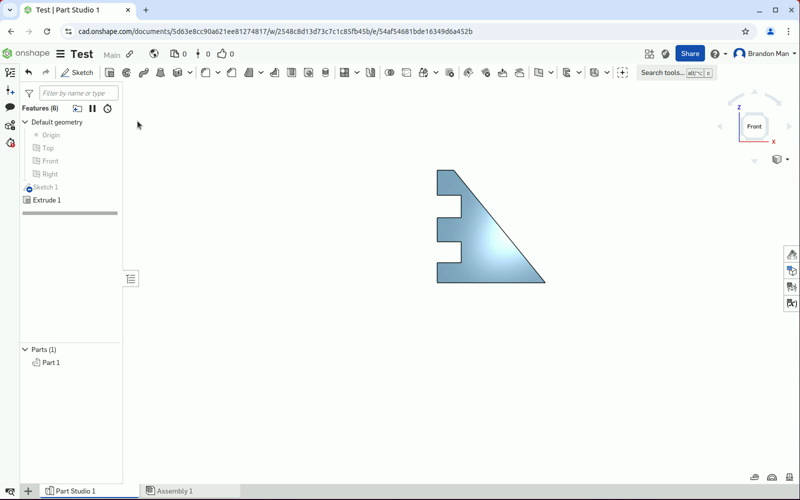
key(shift+h)
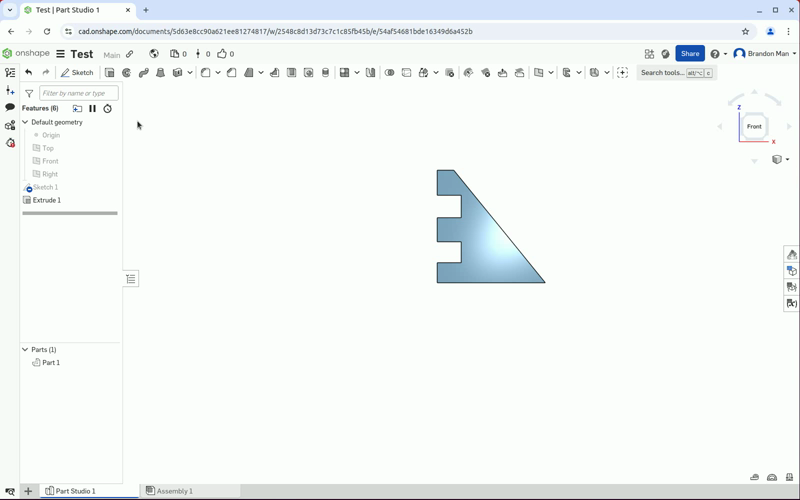
mouse_move(73, 189)
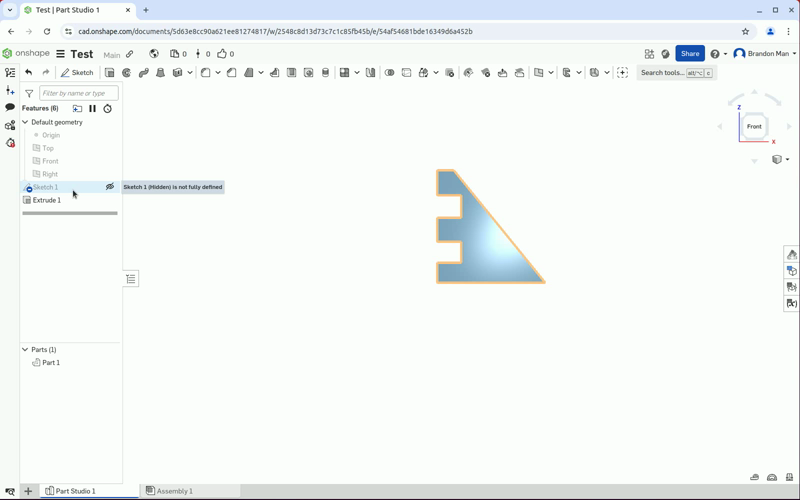
click(73, 189)
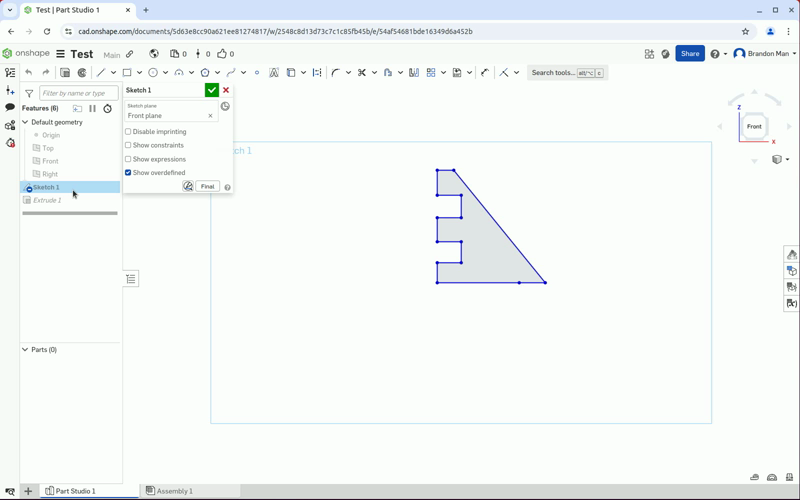
mouse_move(229, 92)
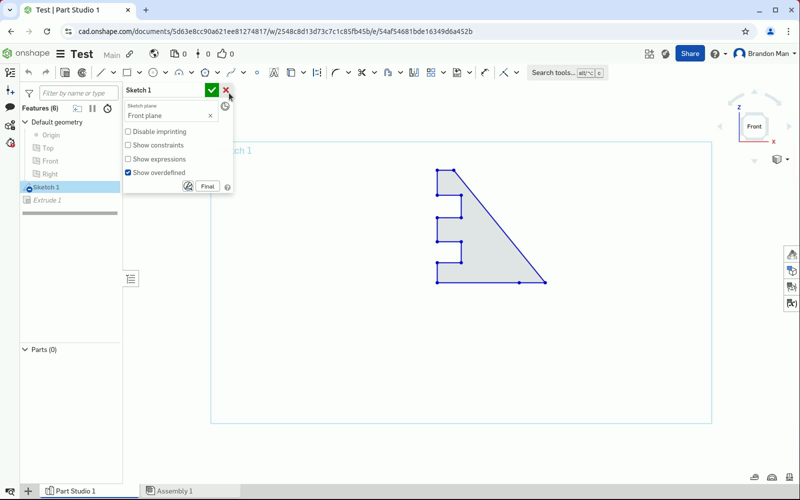
click(229, 92)
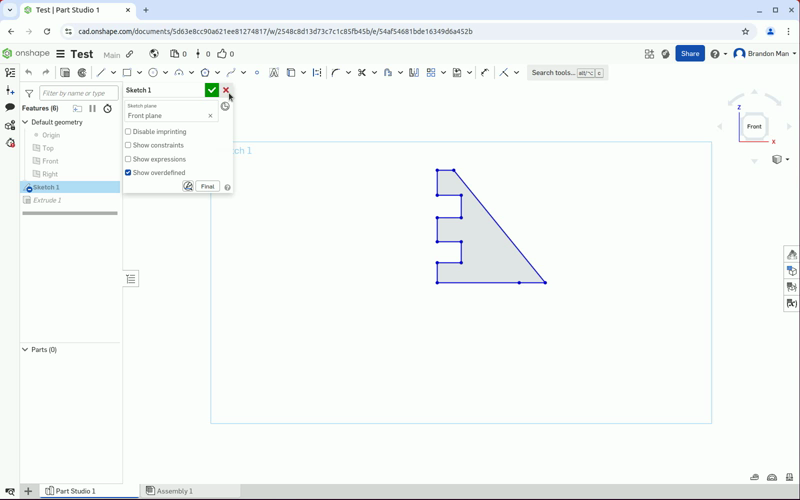
key(shift+s)
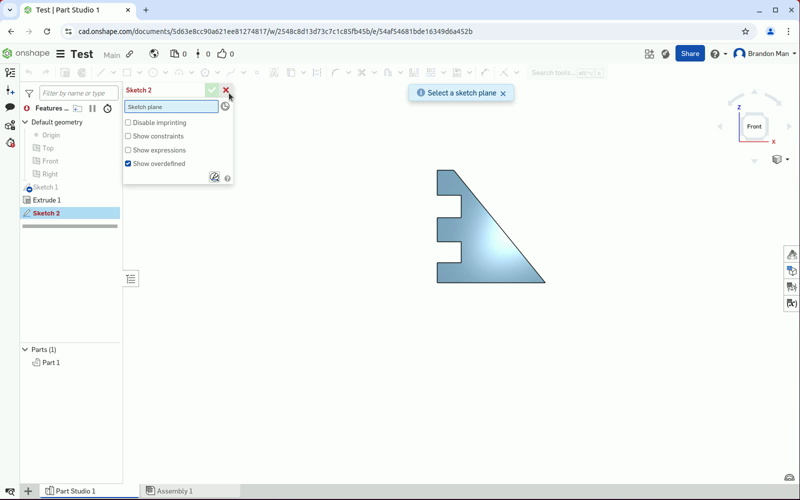
mouse_move(73, 163)
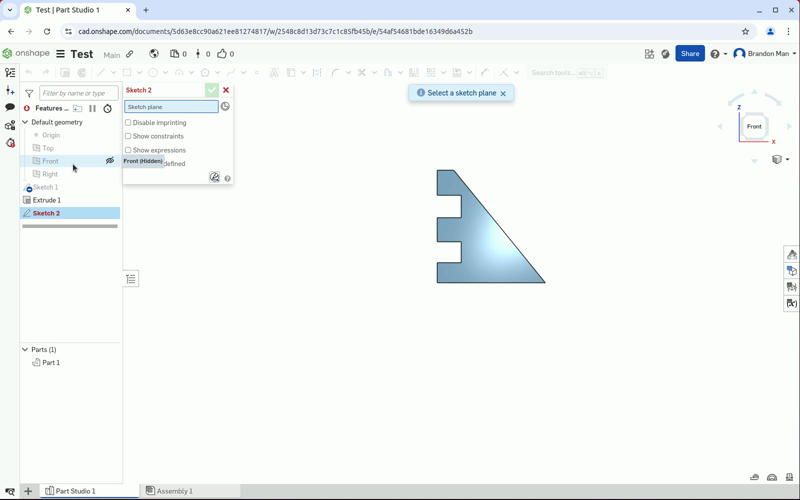
click(73, 163)
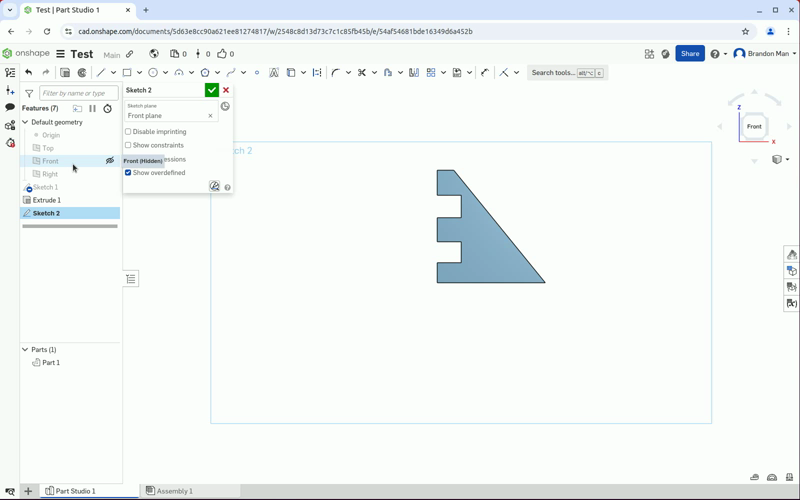
mouse_move(73, 352)
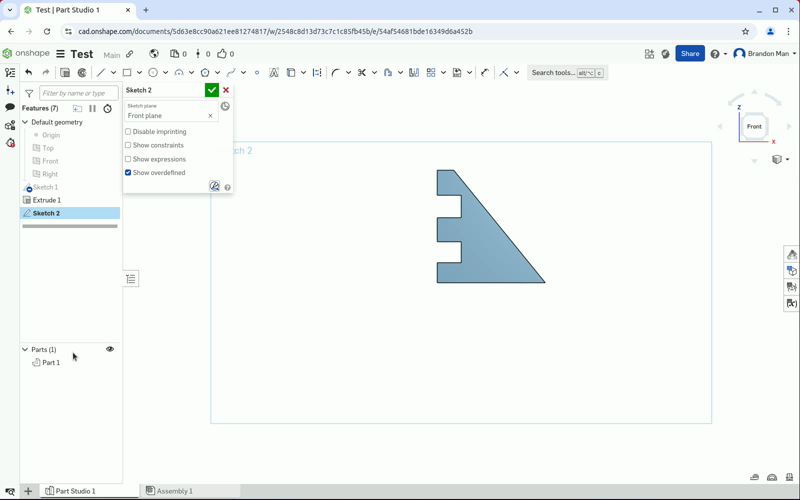
key(y)
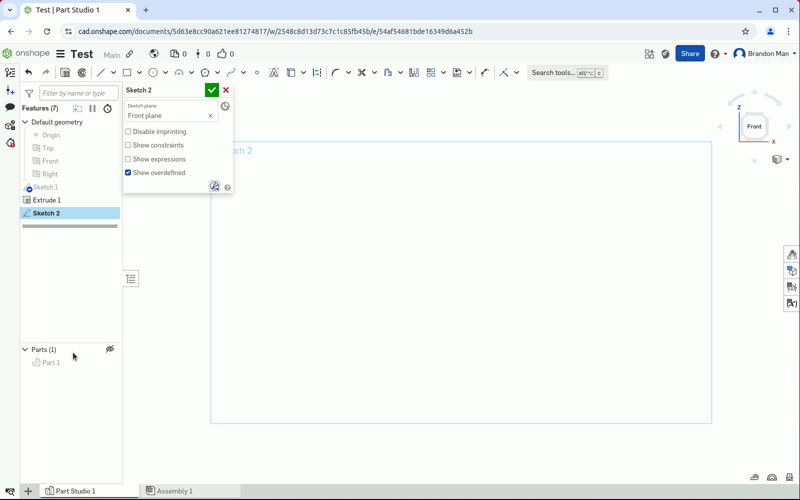
key(l)
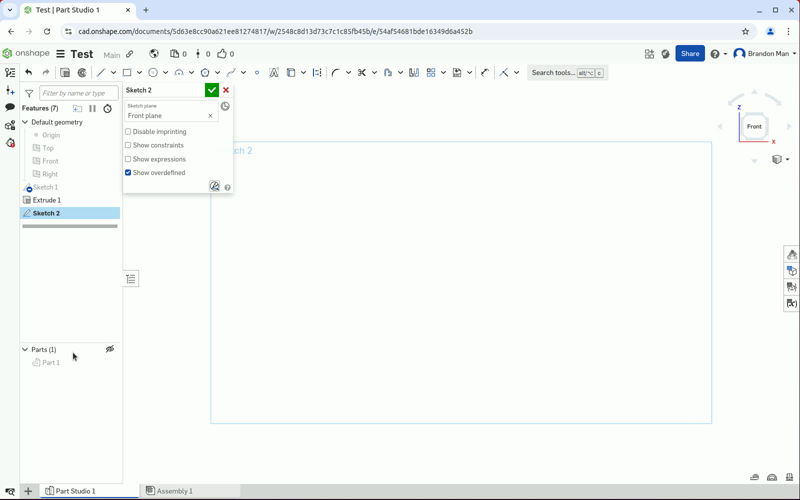
key_down(shift)
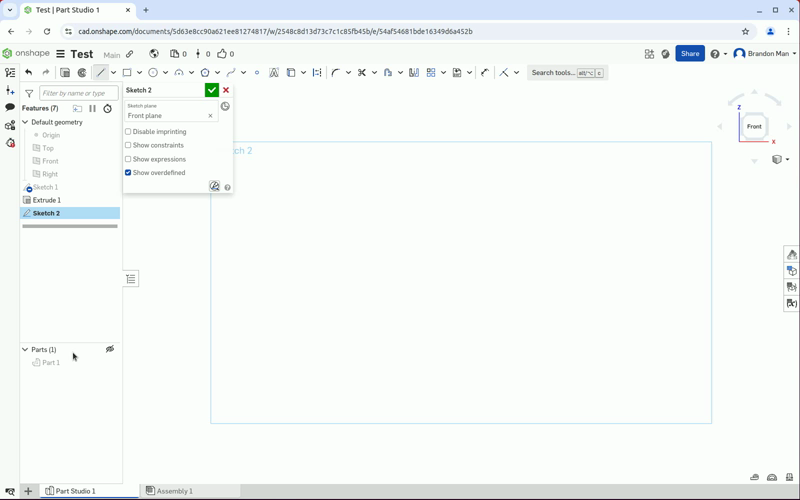
mouse_move(519, 314)
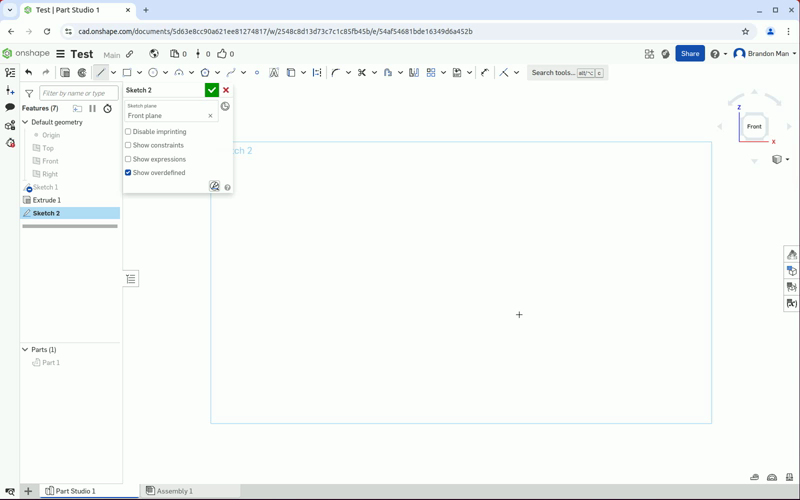
click(519, 314)
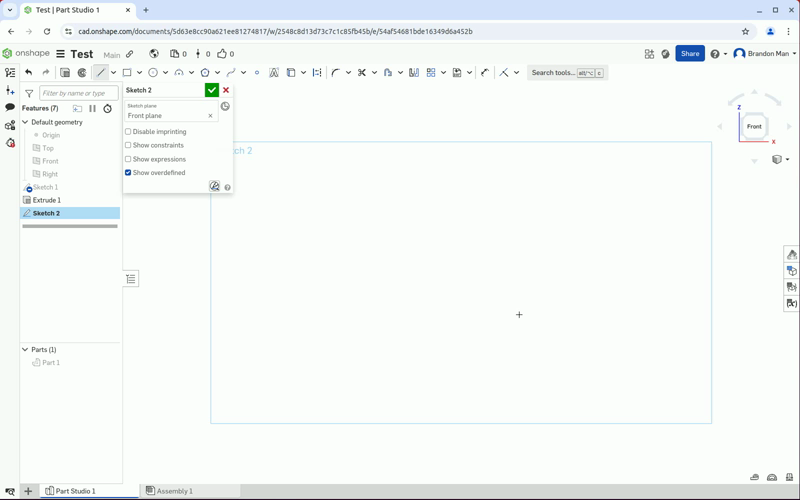
key_up(shift)
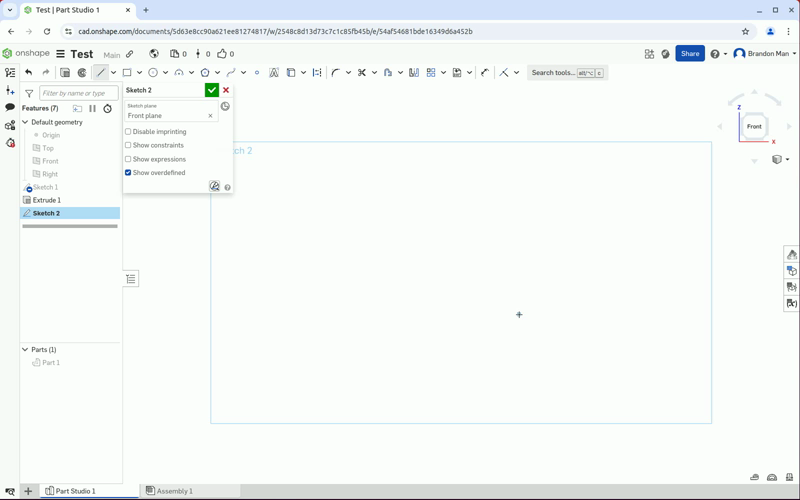
key_down(shift)
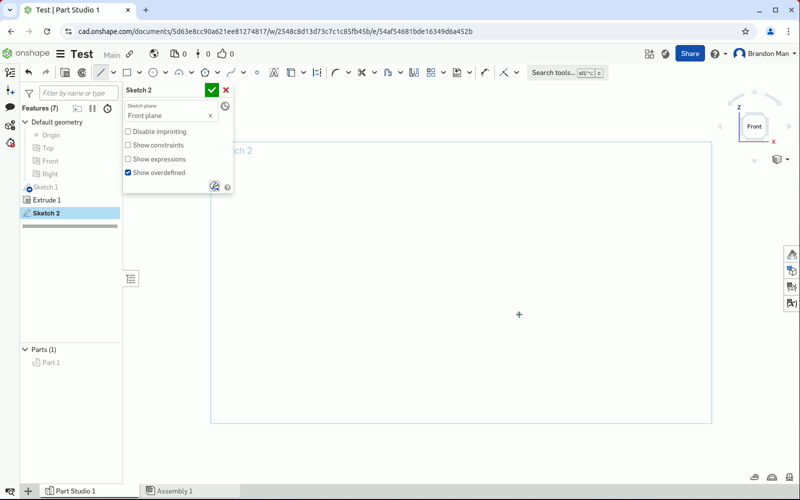
mouse_move(549, 314)
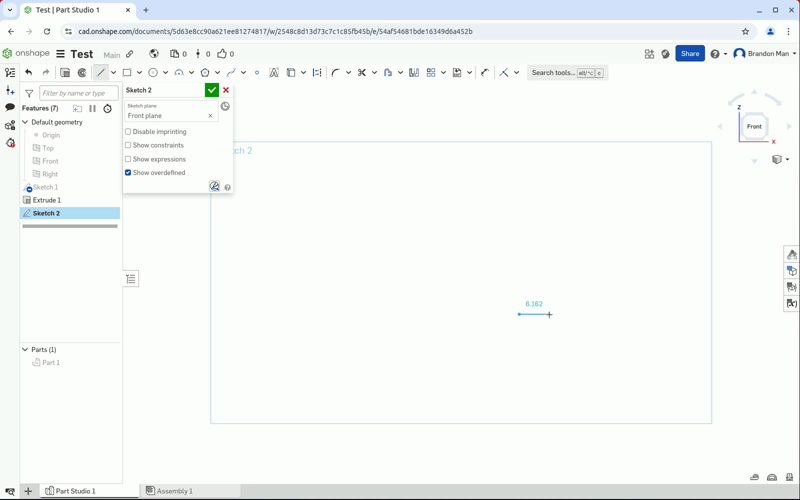
mouse_move(546, 314)
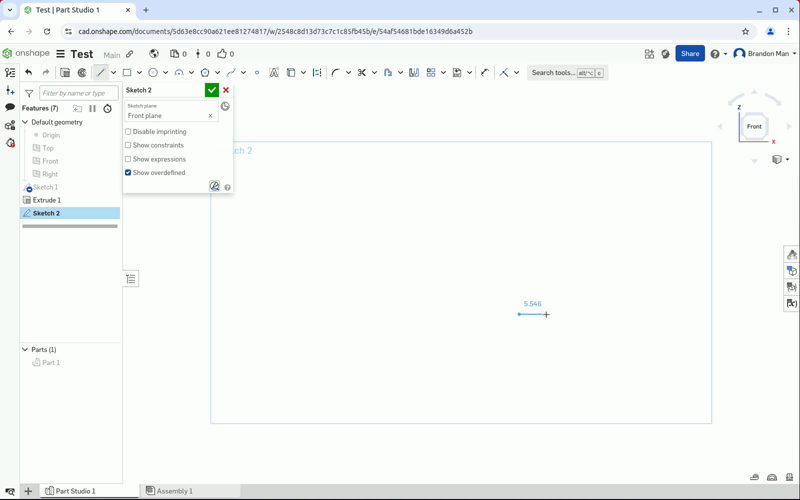
click(546, 314)
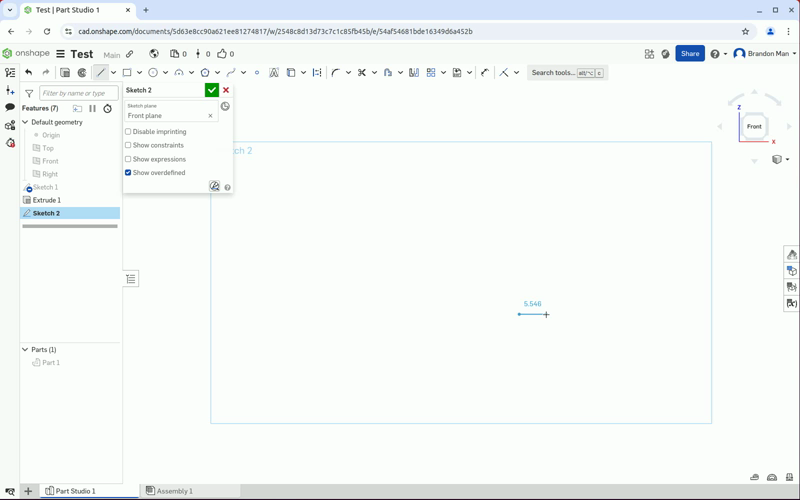
key_up(shift)
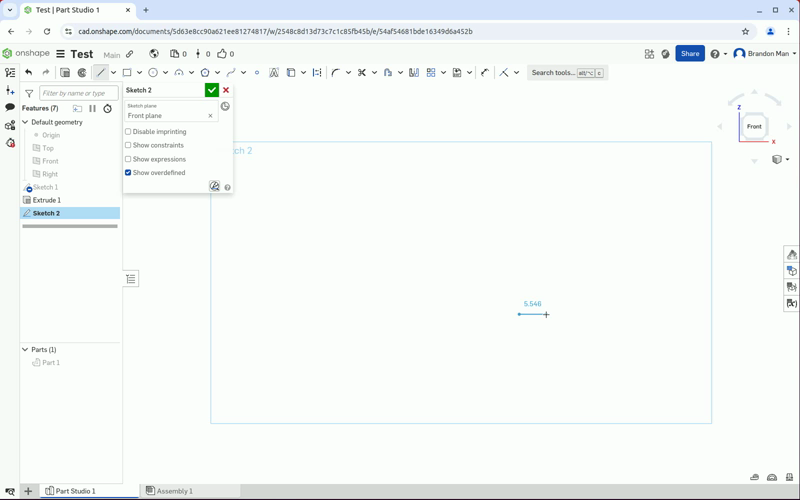
key_down(shift)
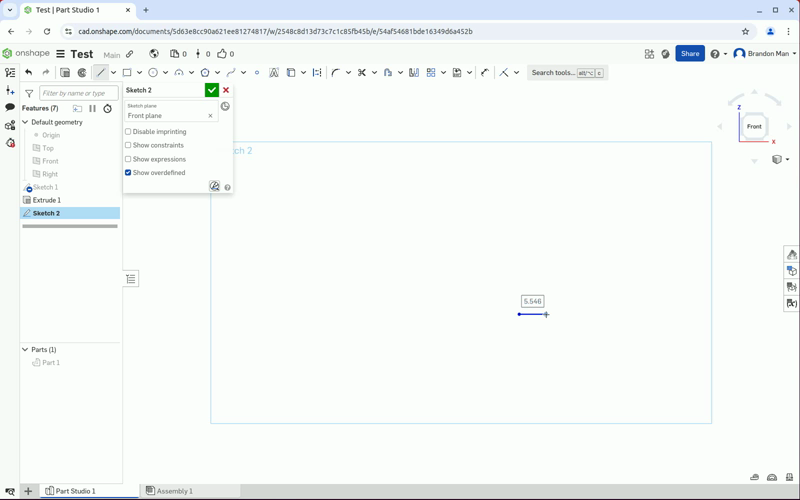
mouse_move(576, 314)
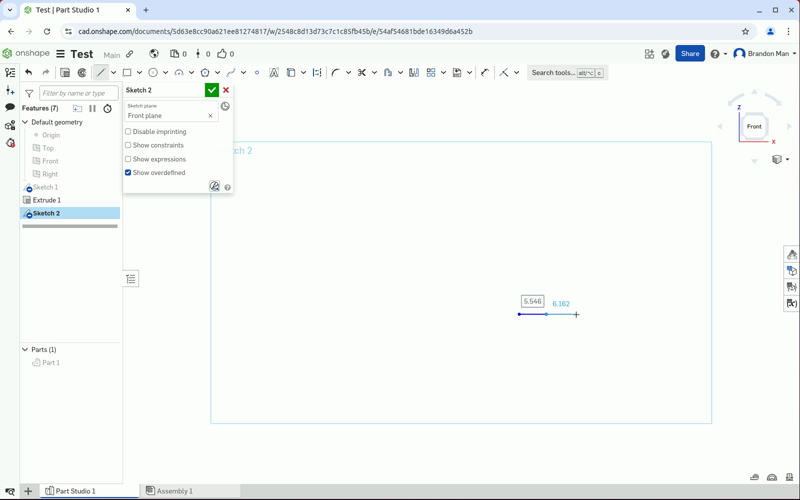
mouse_move(546, 282)
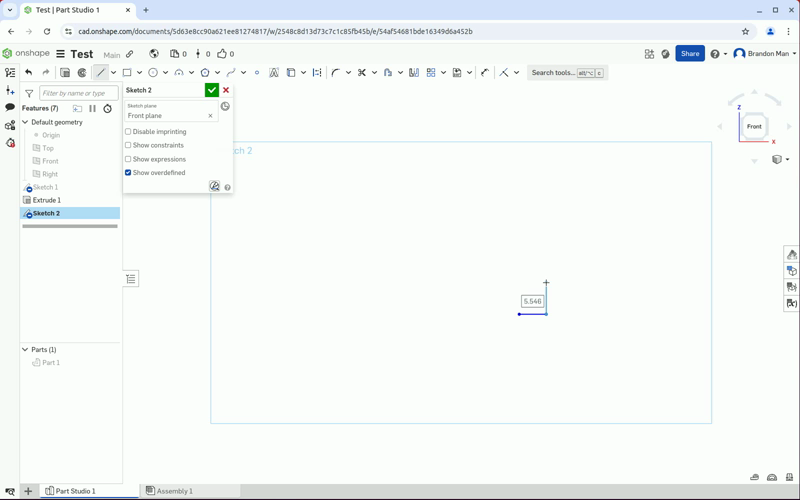
click(546, 282)
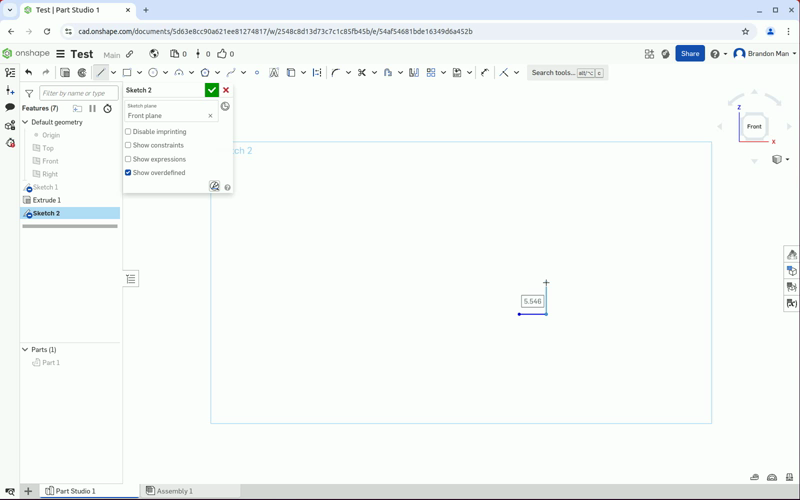
key_up(shift)
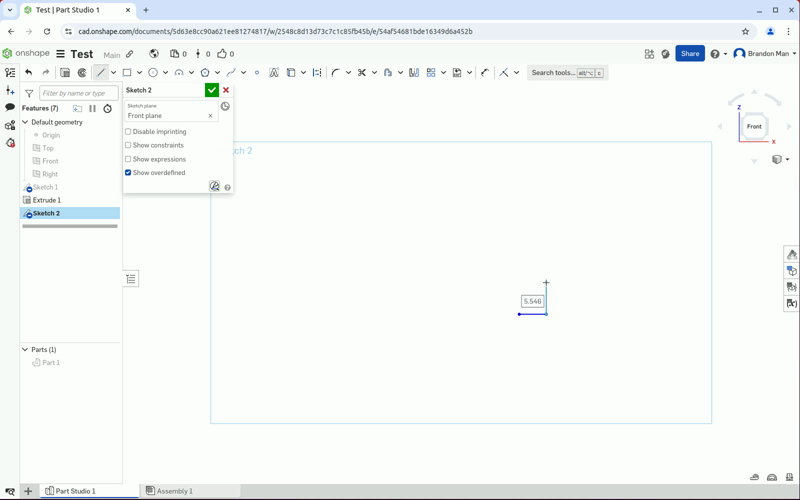
key_down(shift)
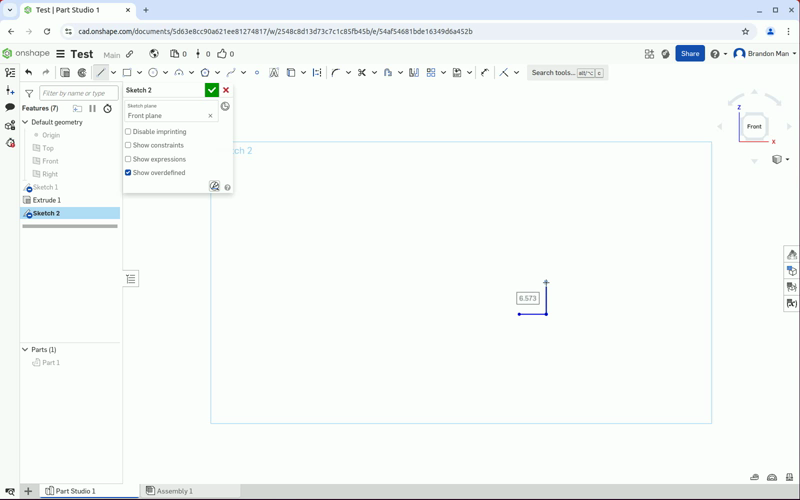
mouse_move(576, 282)
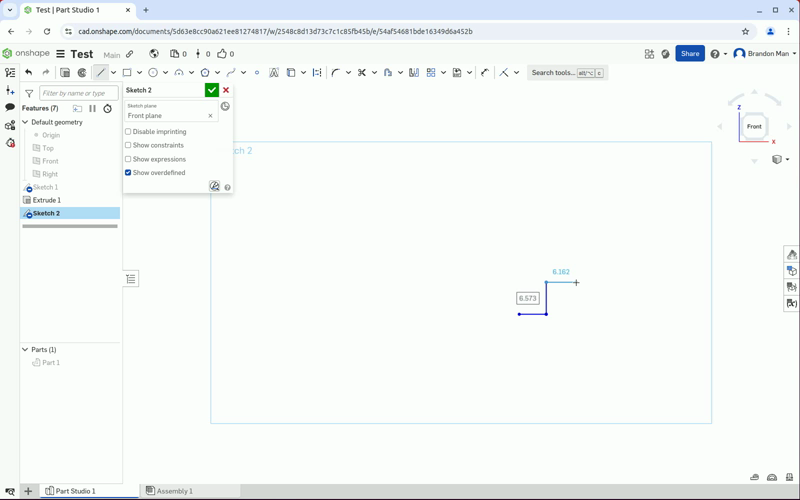
mouse_move(519, 282)
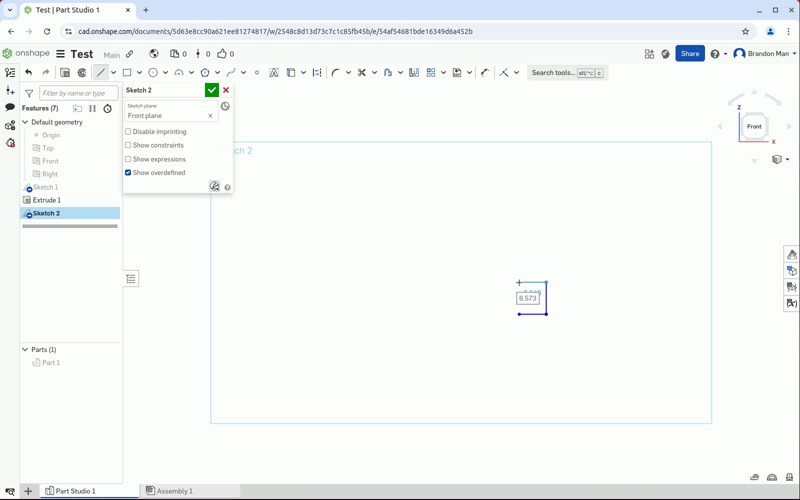
click(519, 282)
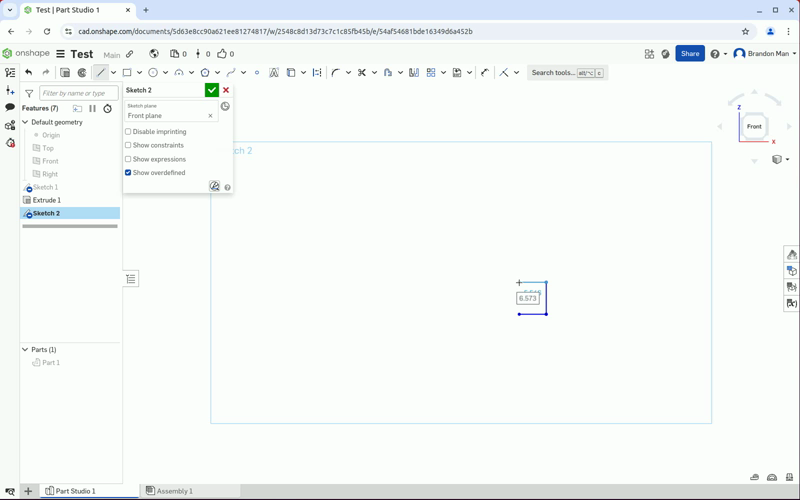
key_up(shift)
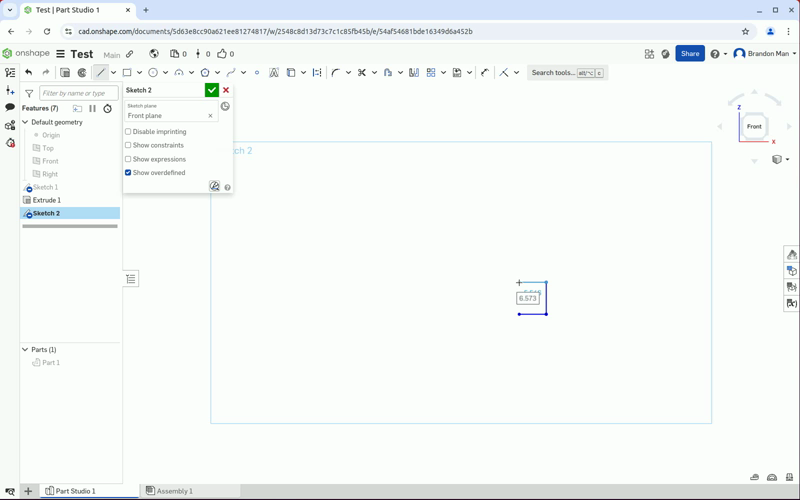
mouse_move(549, 282)
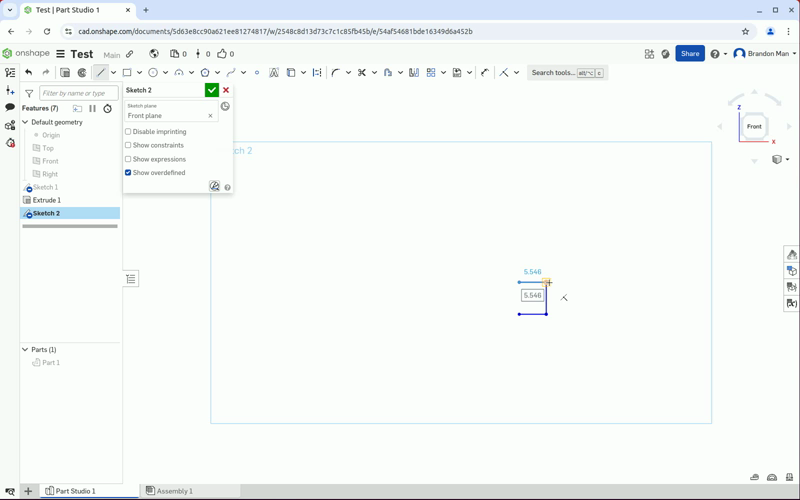
key_down(shift)
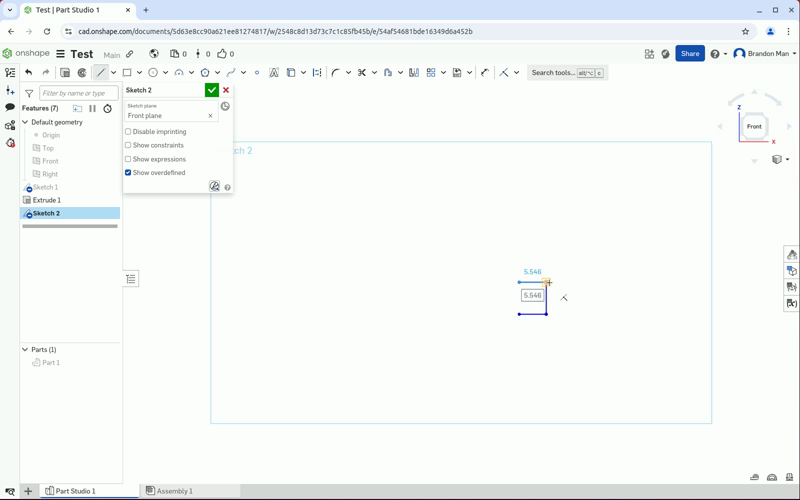
mouse_move(519, 314)
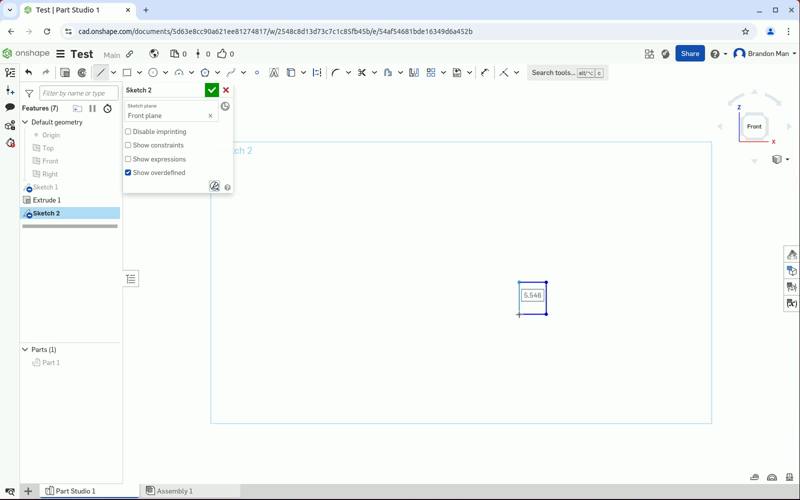
key_up(shift)
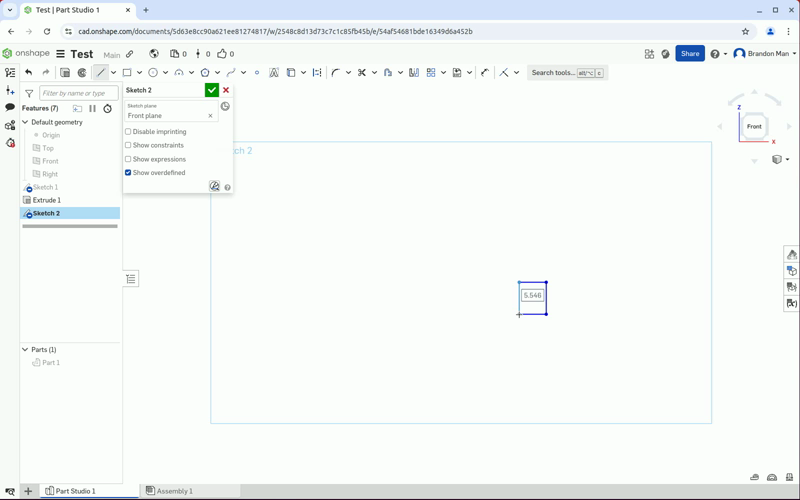
click(519, 314)
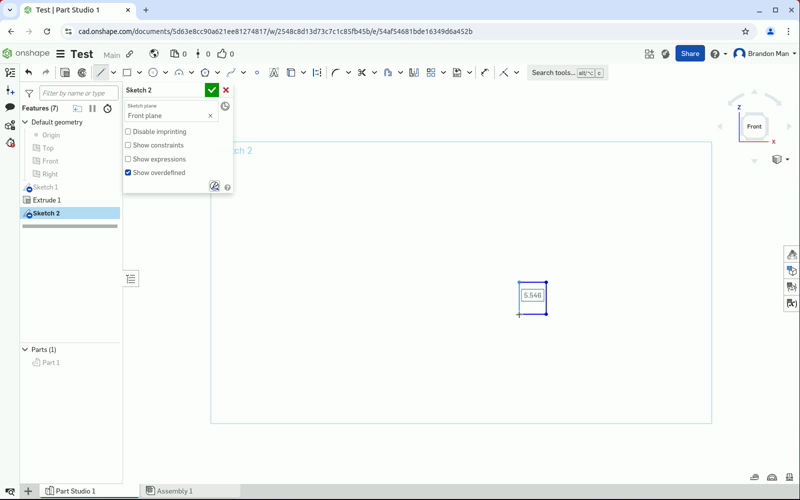
key(esc)
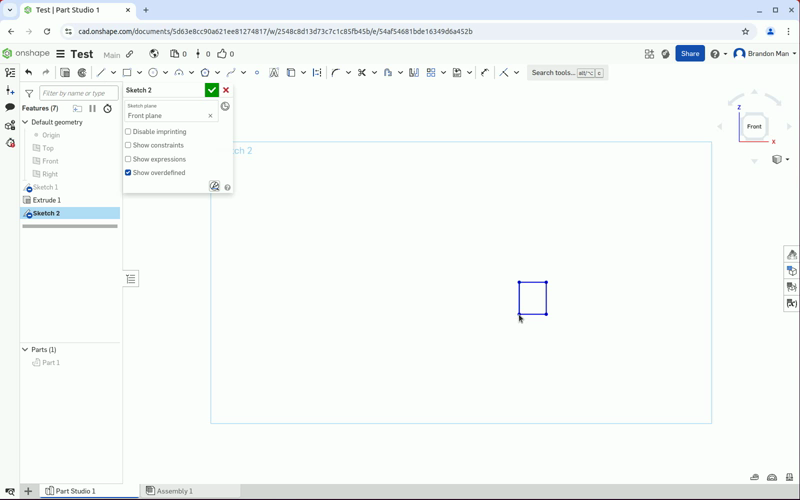
mouse_move(526, 310)
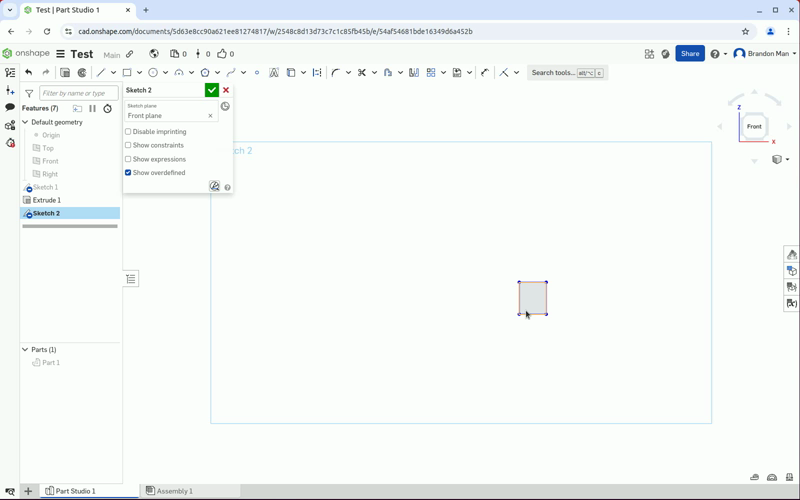
scroll(6)
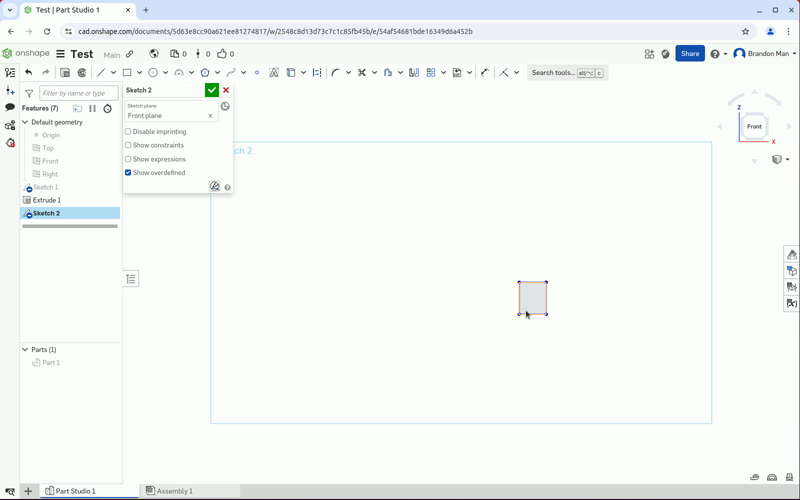
scroll(6)
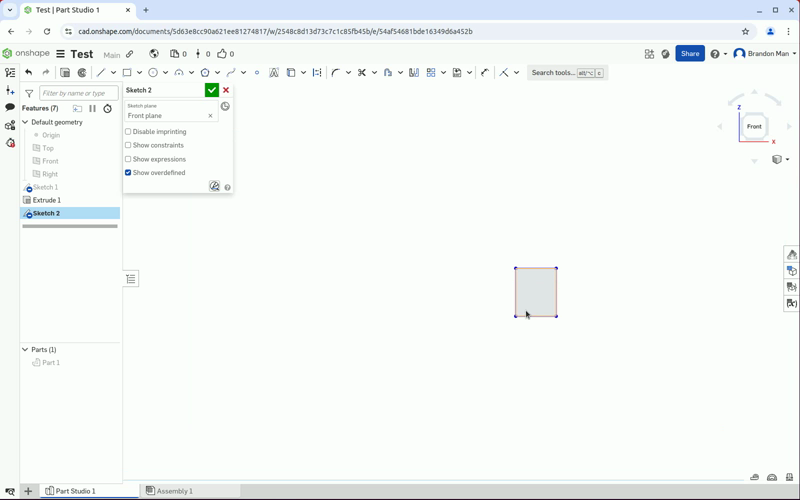
scroll(6)
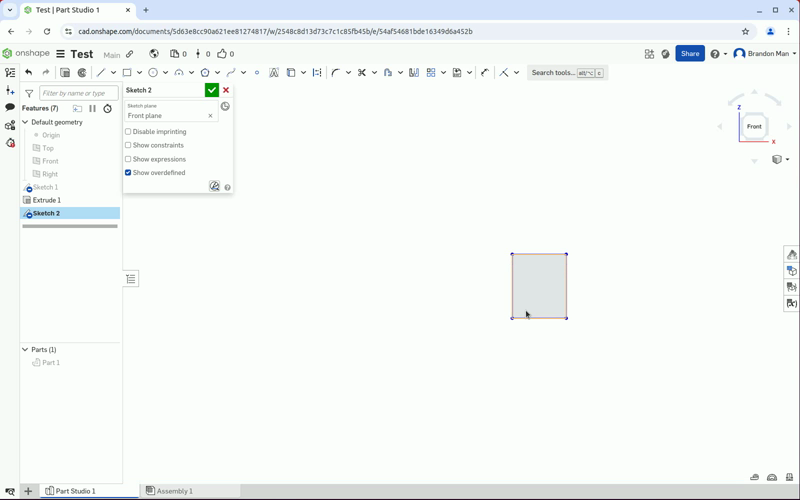
scroll(6)
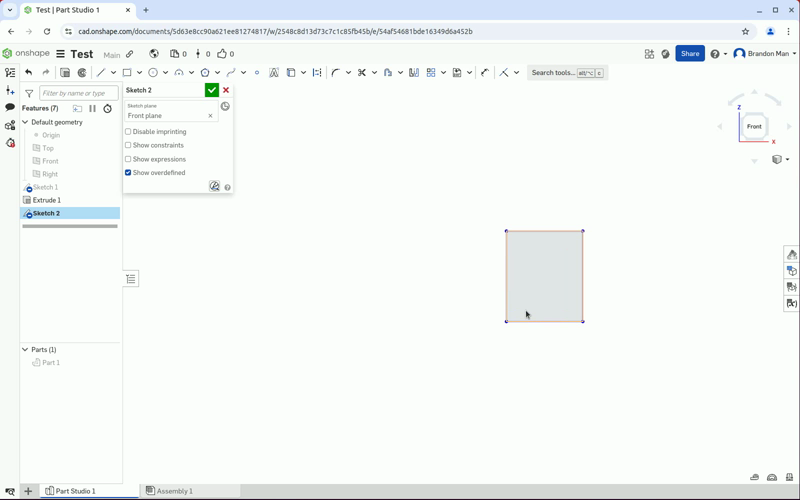
scroll(6)
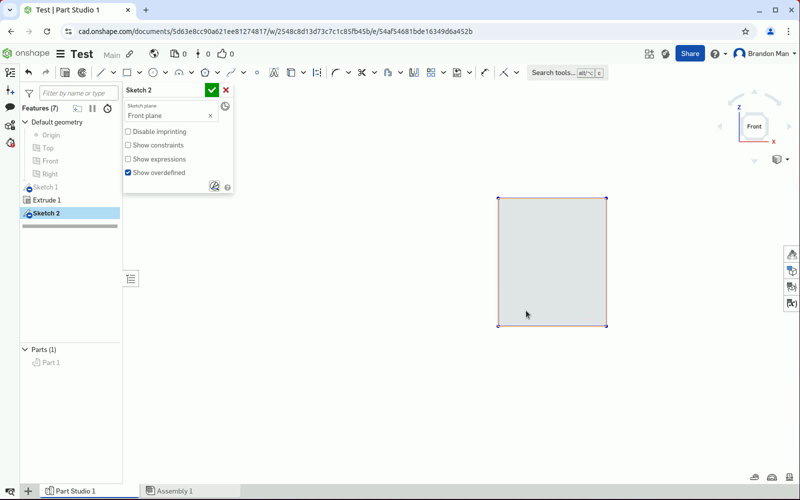
scroll(6)
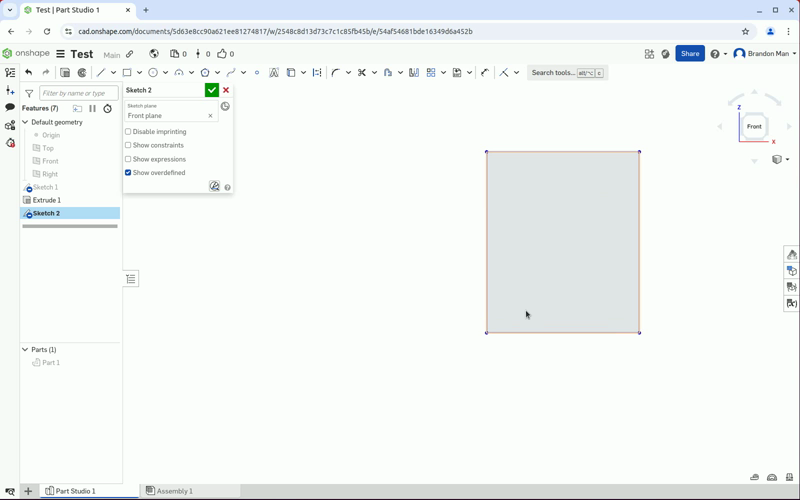
scroll(6)
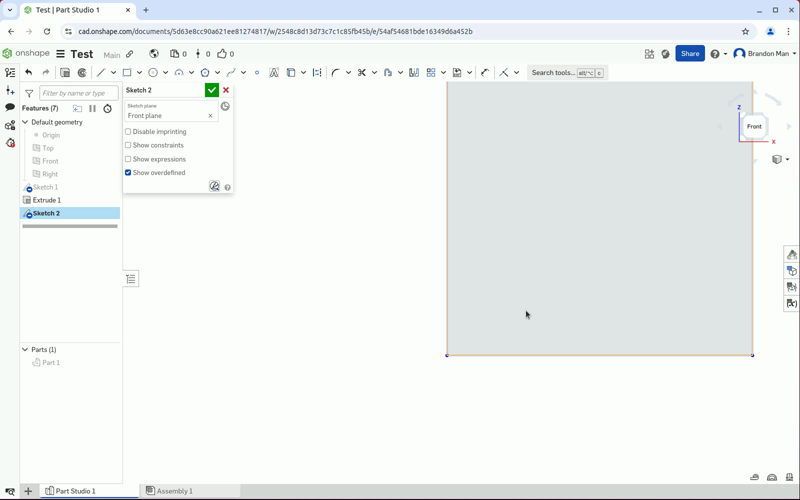
click(526, 310)
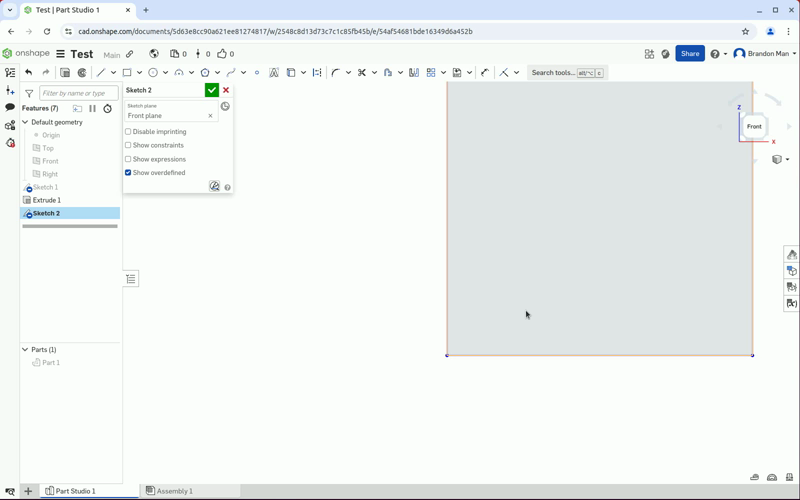
scroll(-6)
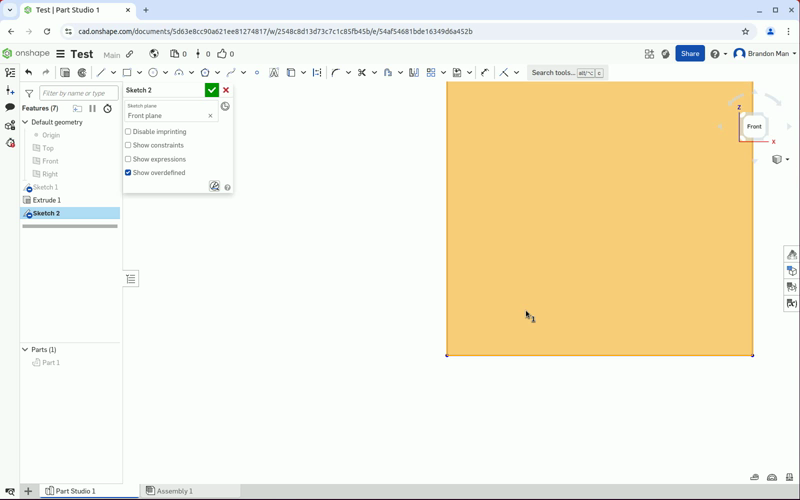
scroll(-6)
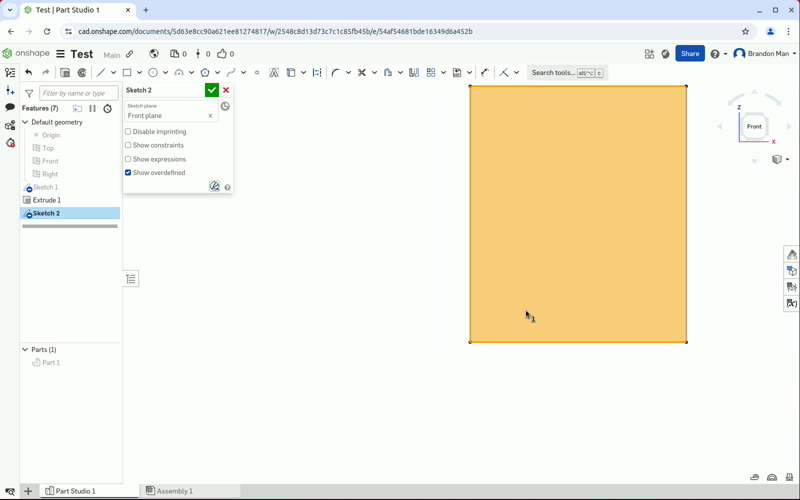
scroll(-6)
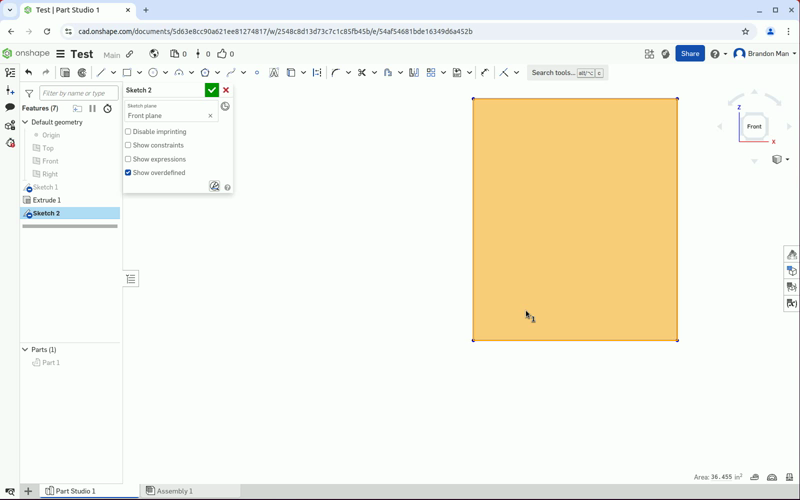
scroll(-6)
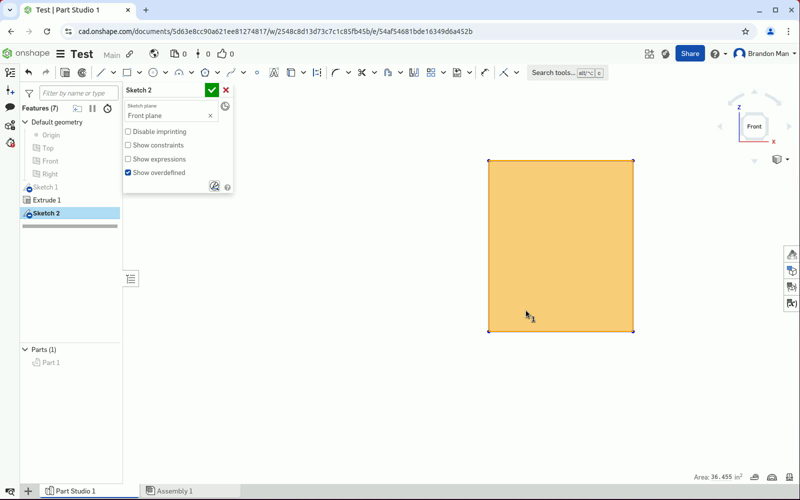
scroll(-6)
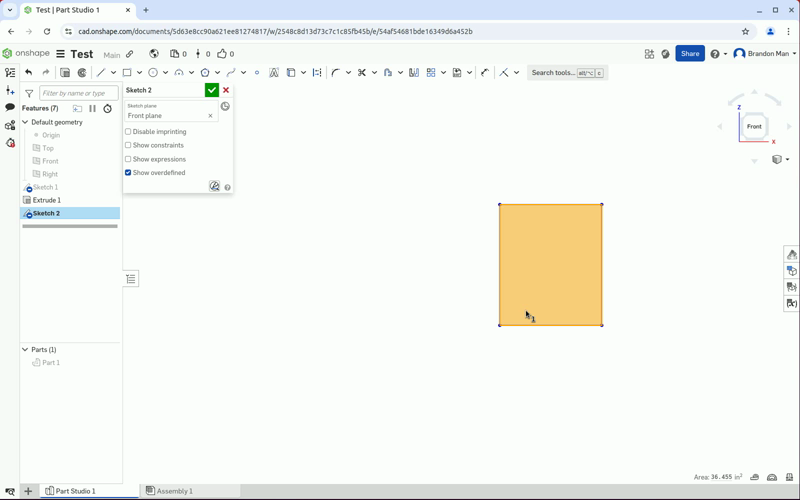
scroll(-6)
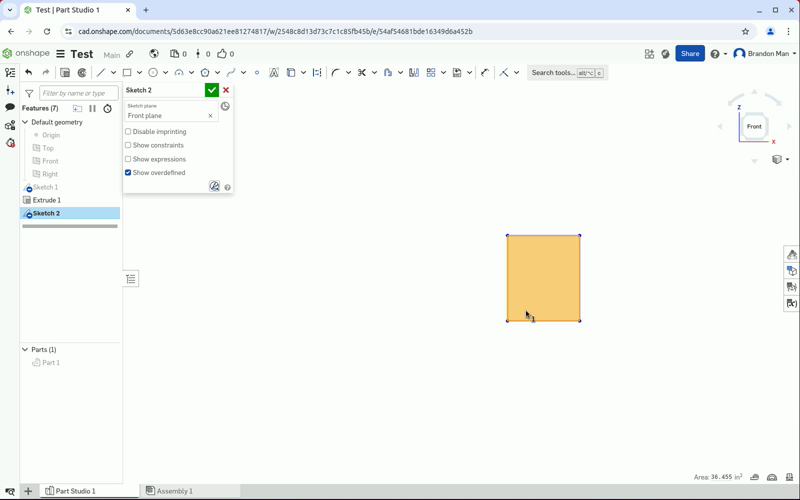
scroll(-6)
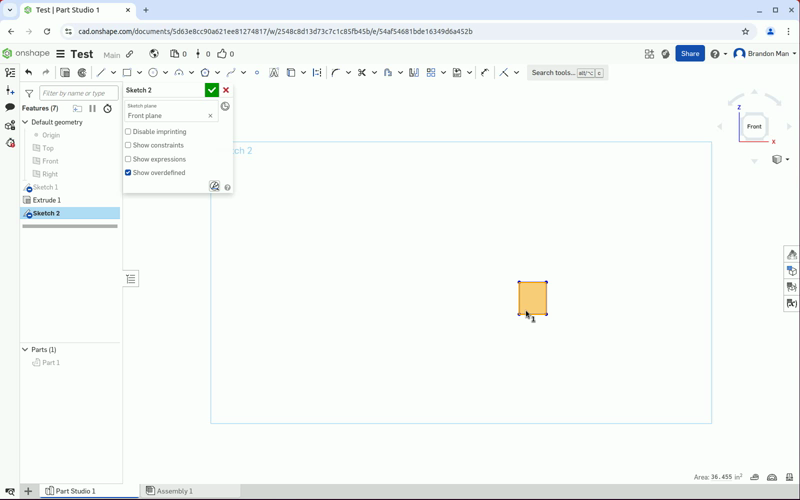
mouse_move(73, 352)
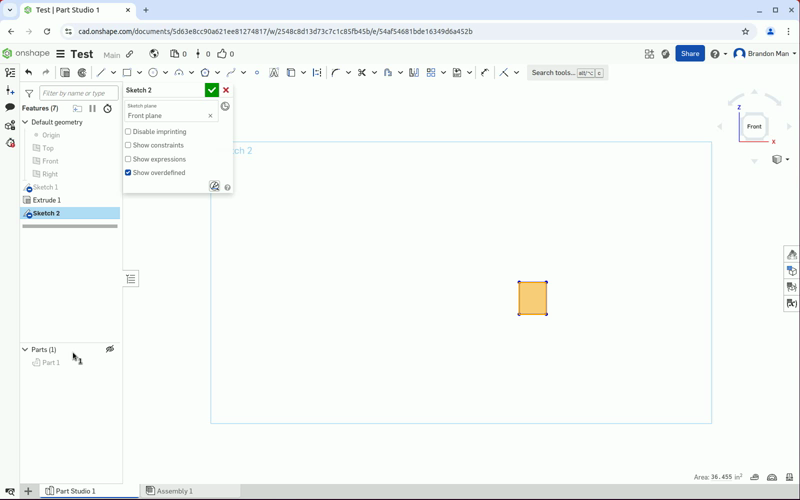
key(shift+y)
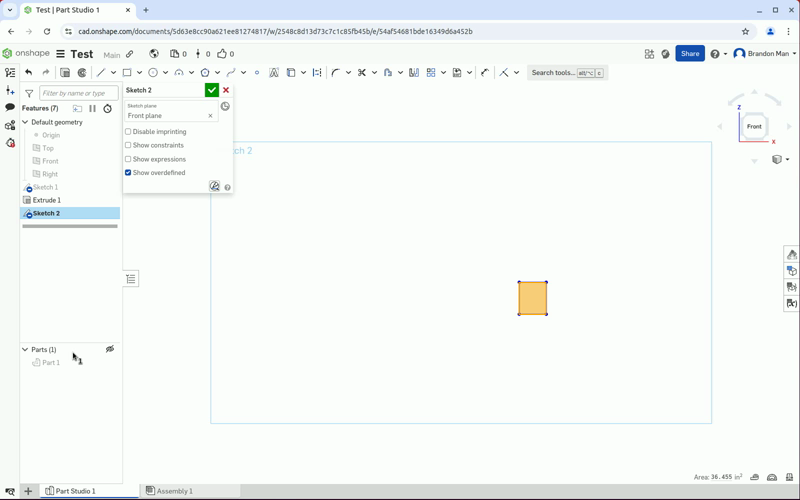
key(shift+e)
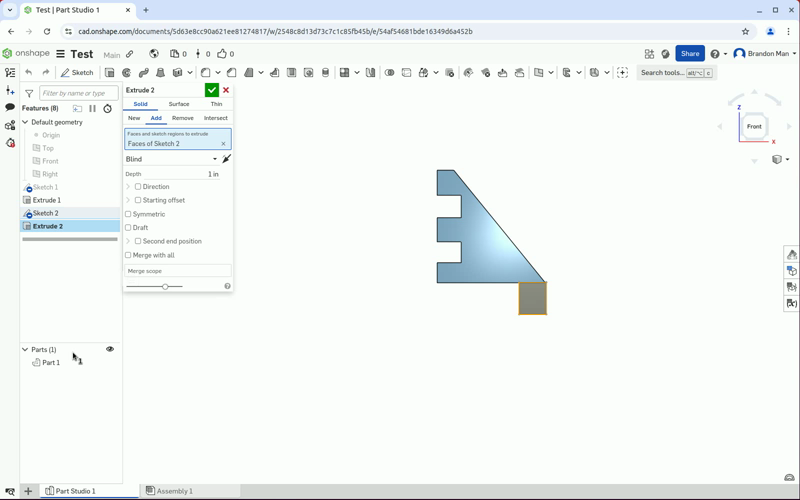
mouse_move(143, 106)
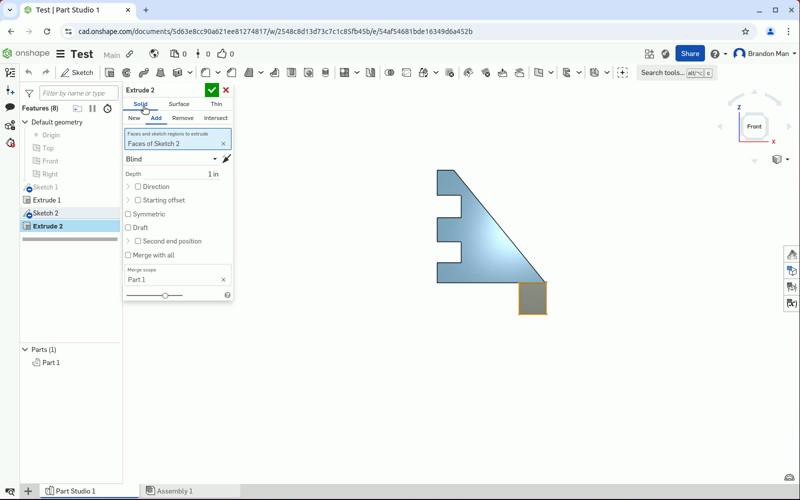
click(143, 106)
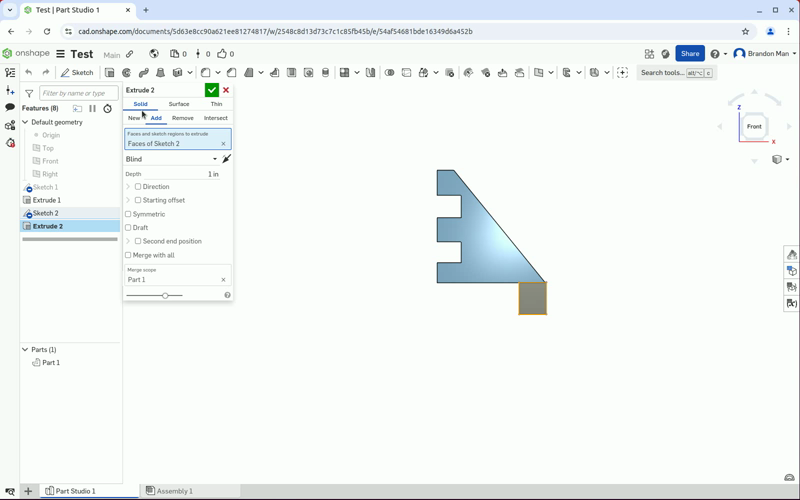
mouse_move(137, 120)
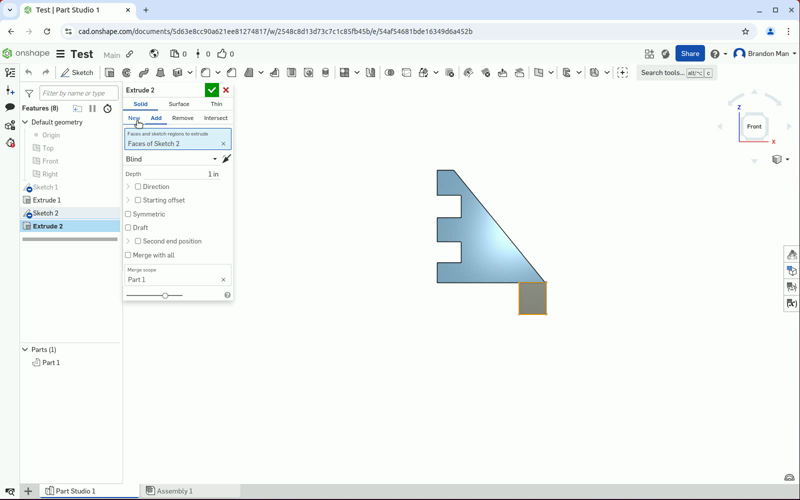
click(137, 120)
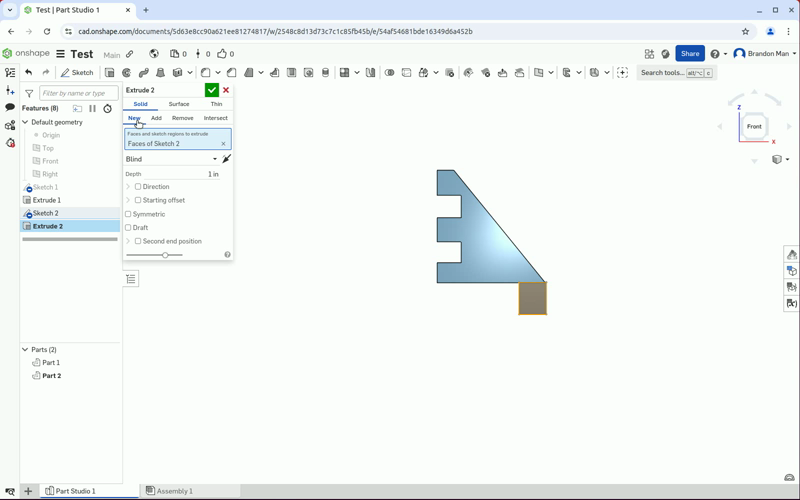
key(tab, 4)
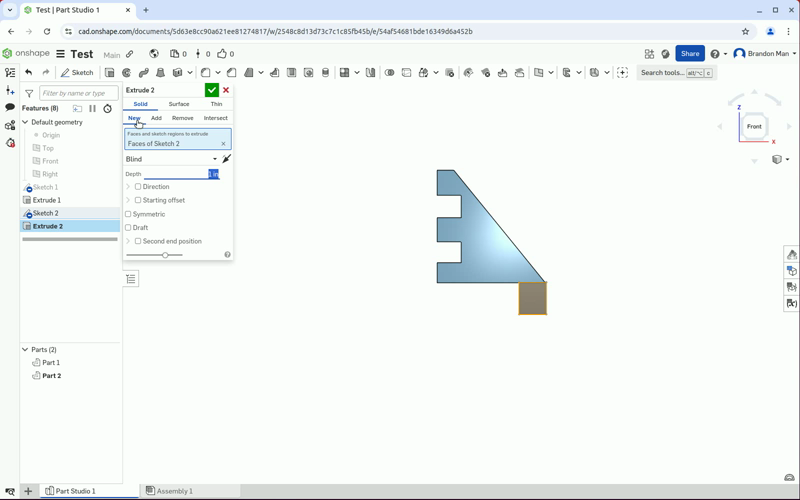
text(10.351)
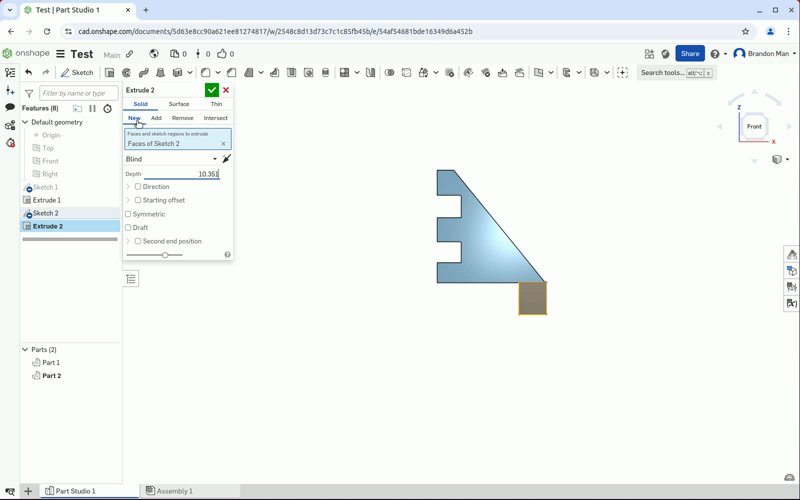
key(enter)
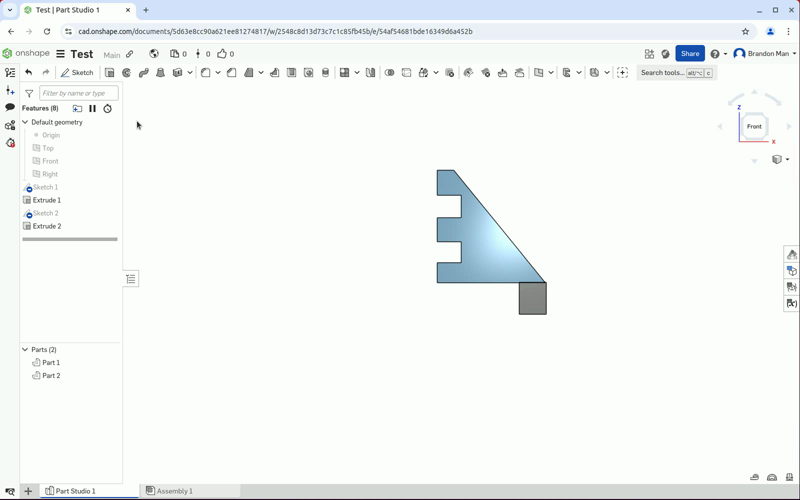
key(shift+h)
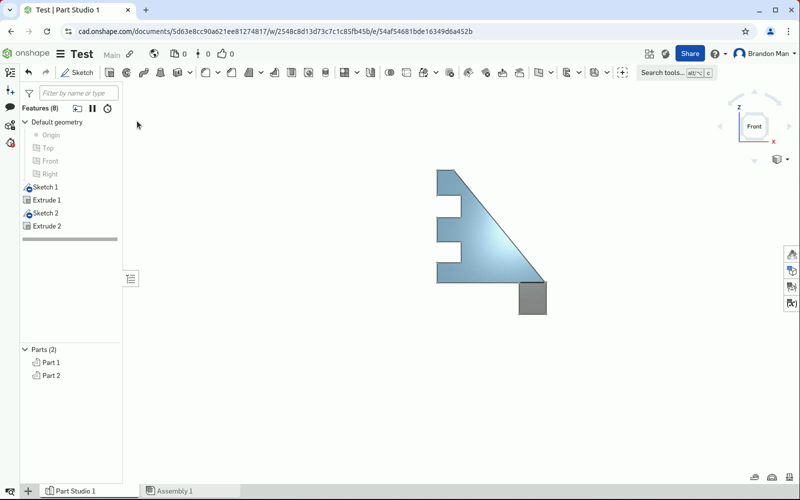
key(shift+h)
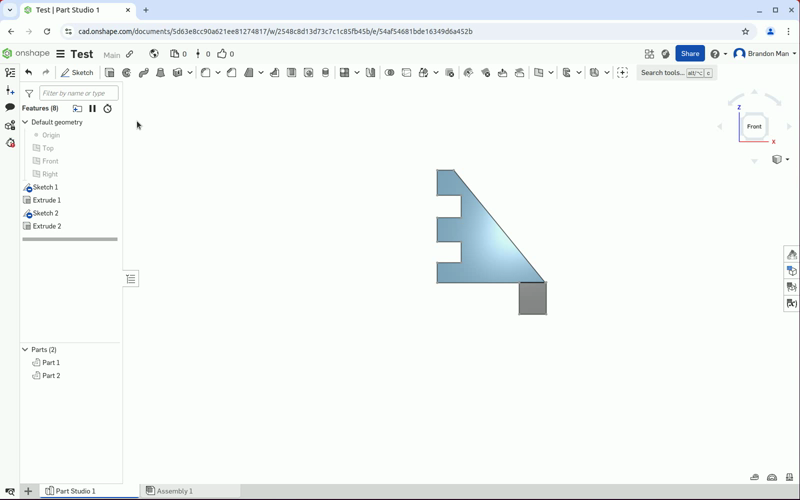
key(shift+7)
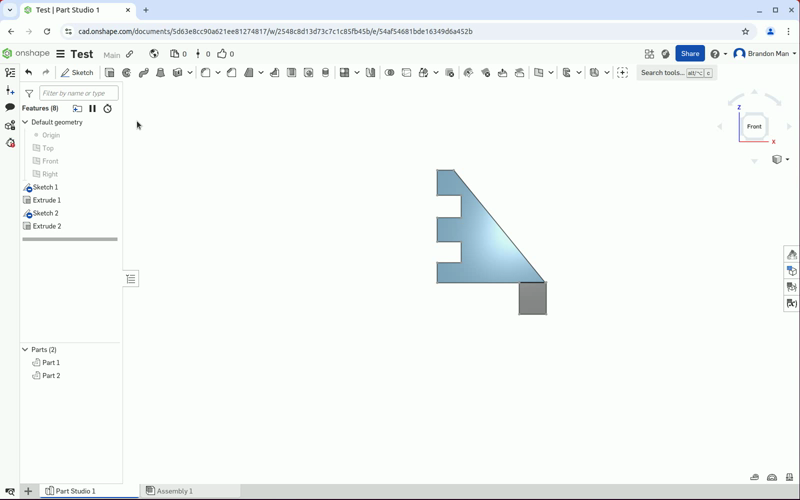
key(left, 2)
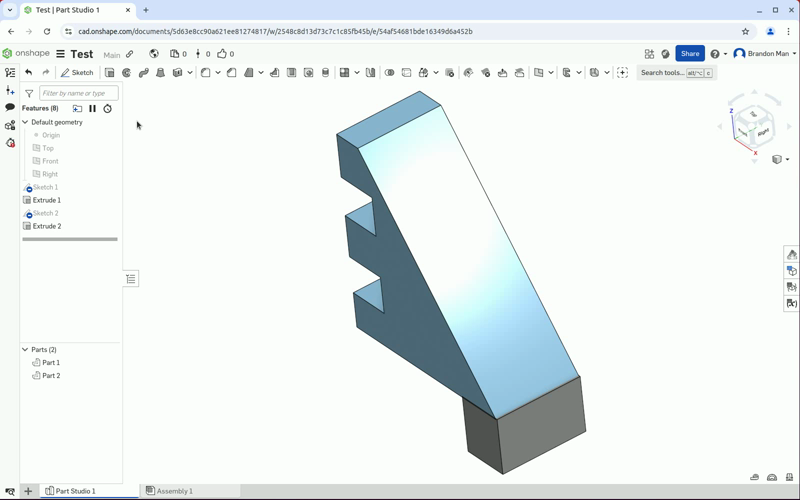
key(down, 2)
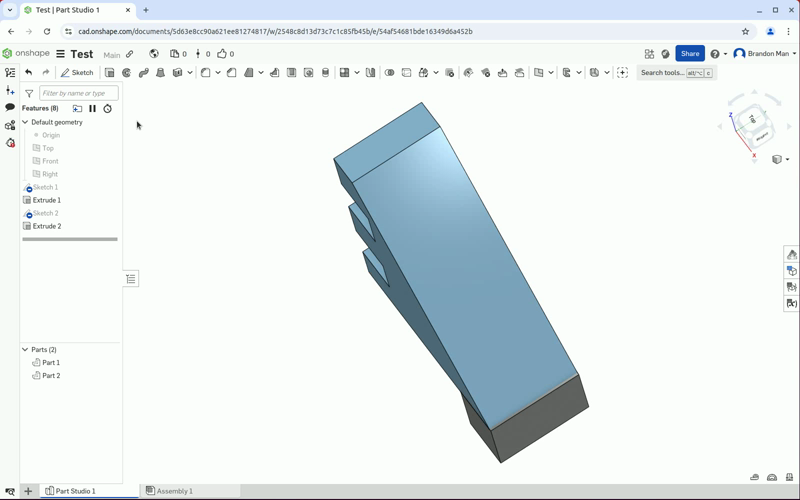
key(up, 2)
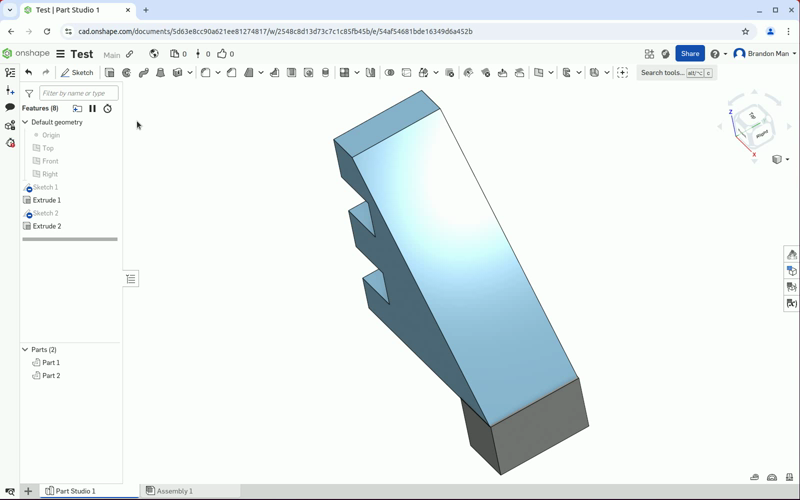
key(right, 2)
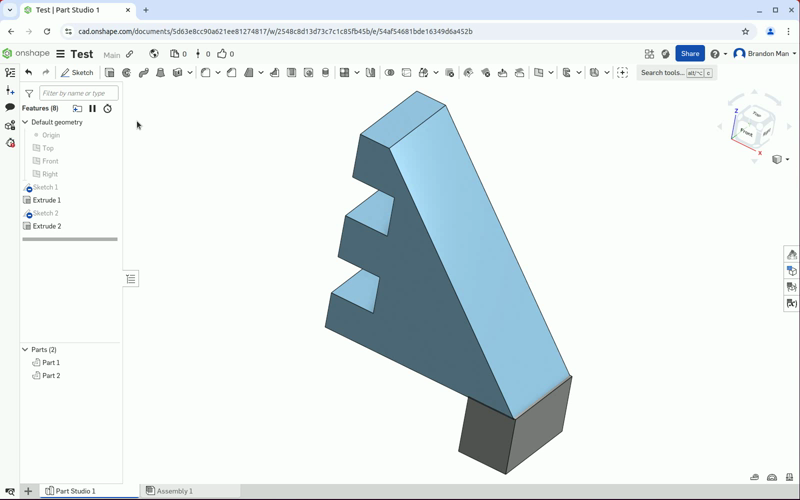
mouse_move(73, 189)
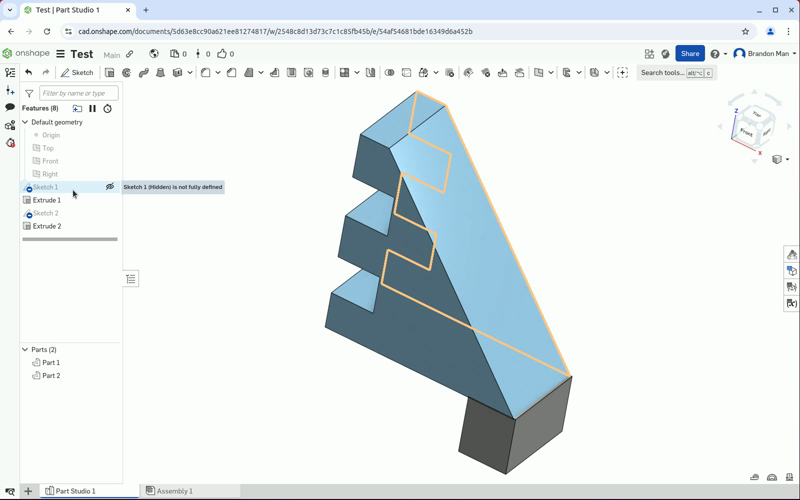
click(73, 189)